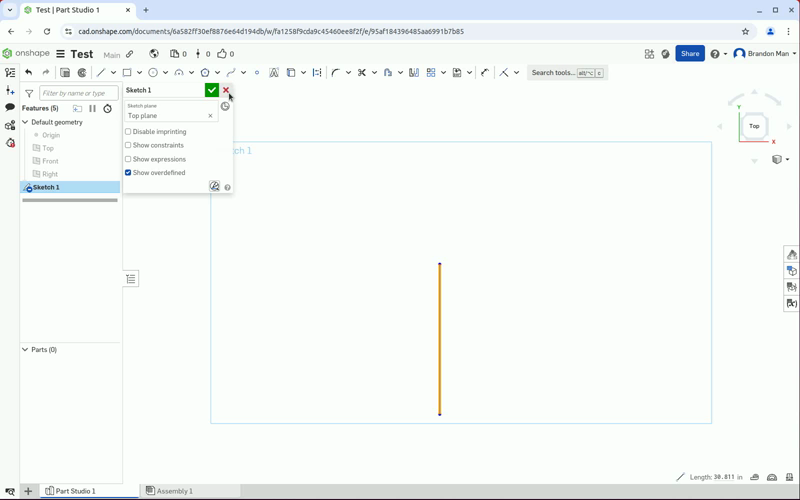
key(shift+h)
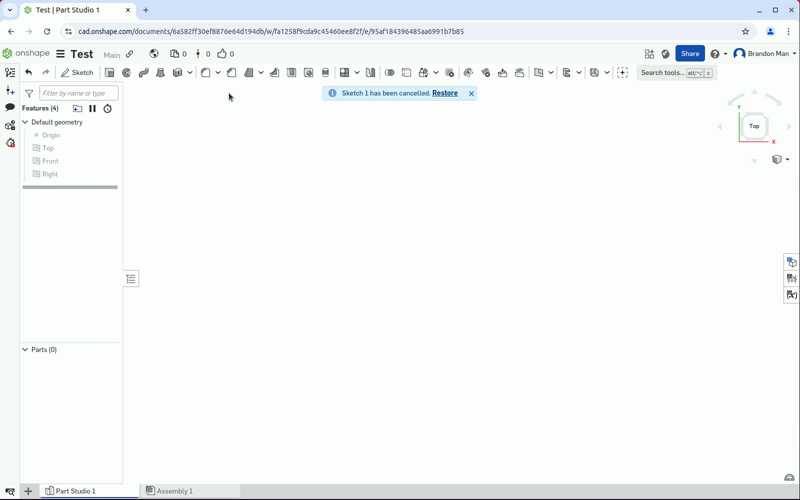
mouse_move(73, 352)
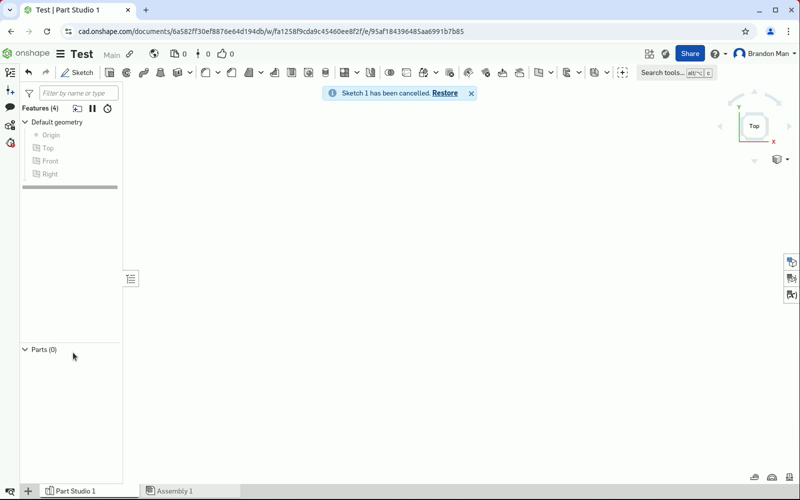
key(y)
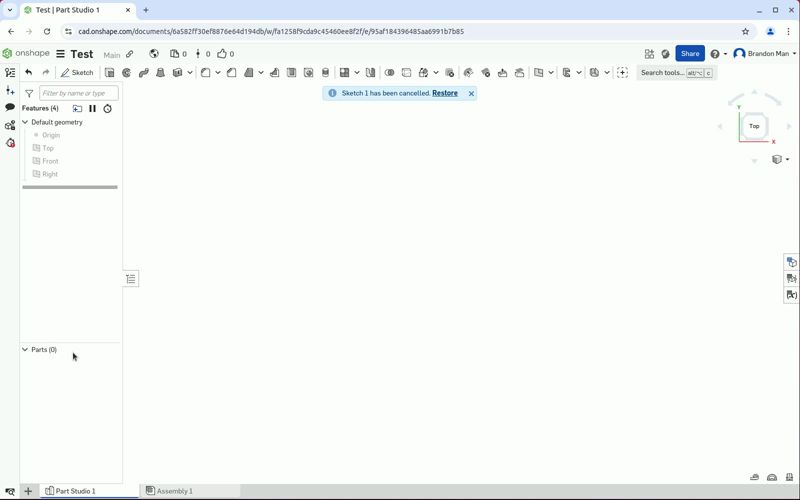
key(shift+p)
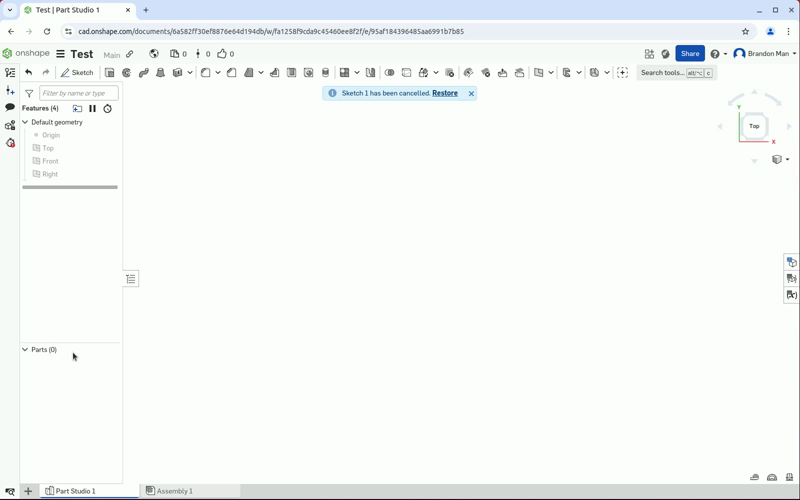
key(space)
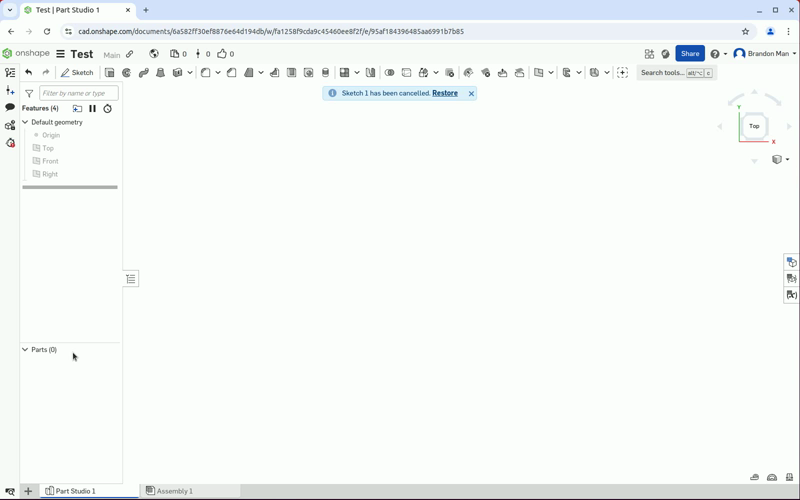
key_down(shift)
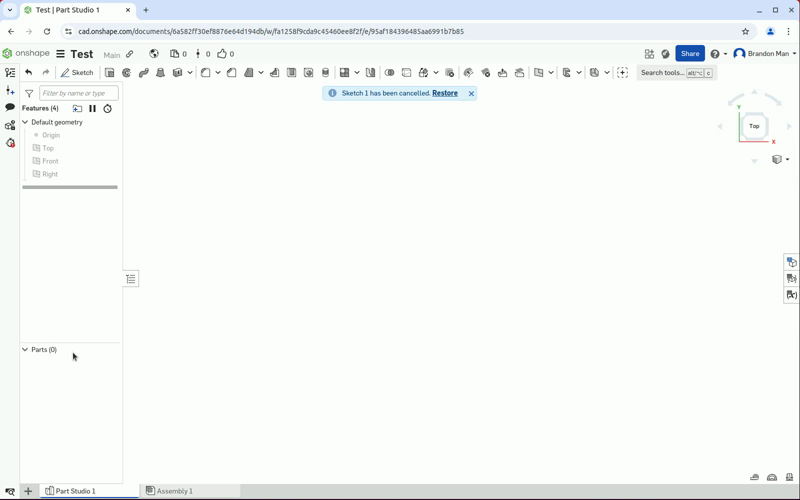
key(up)
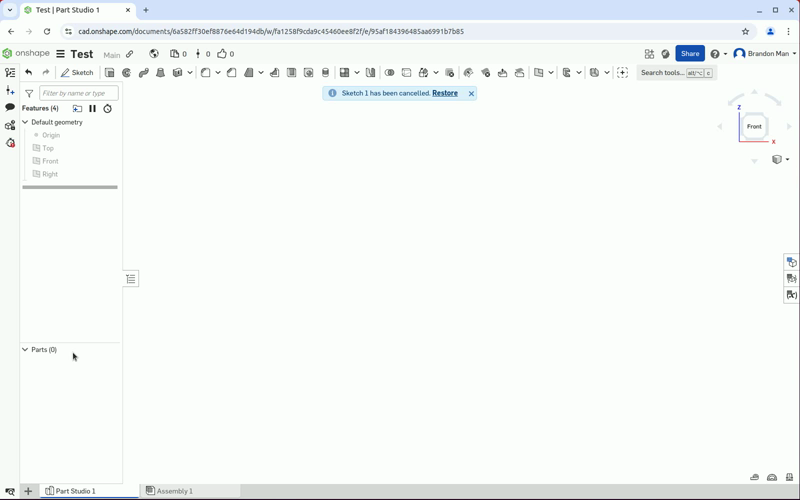
key_up(shift)
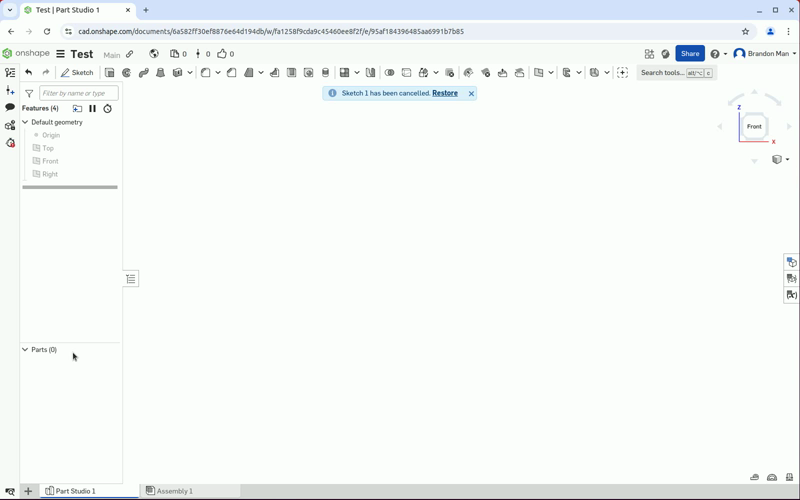
mouse_move(73, 352)
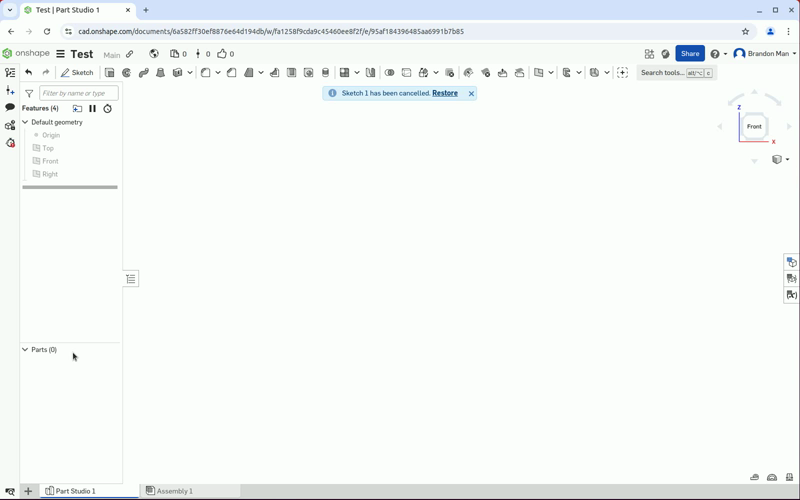
key(shift+y)
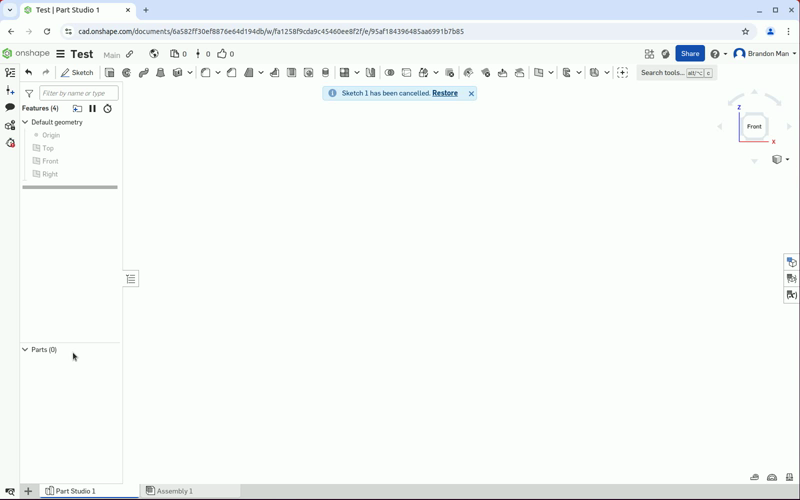
key(shift+s)
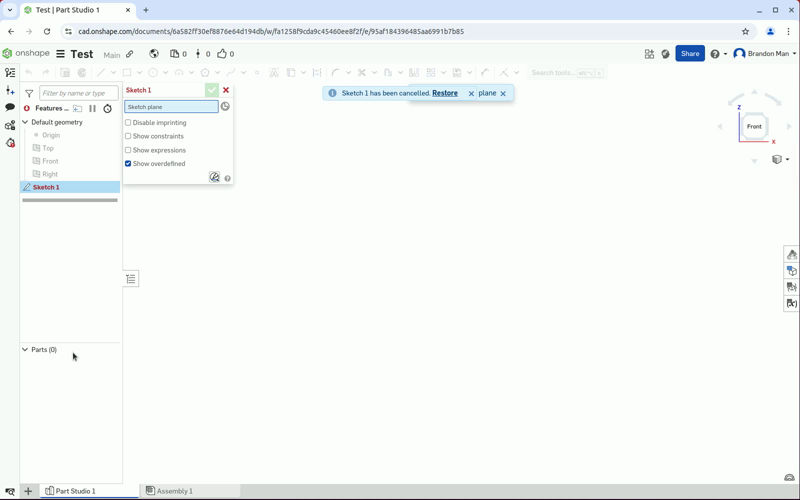
mouse_move(73, 163)
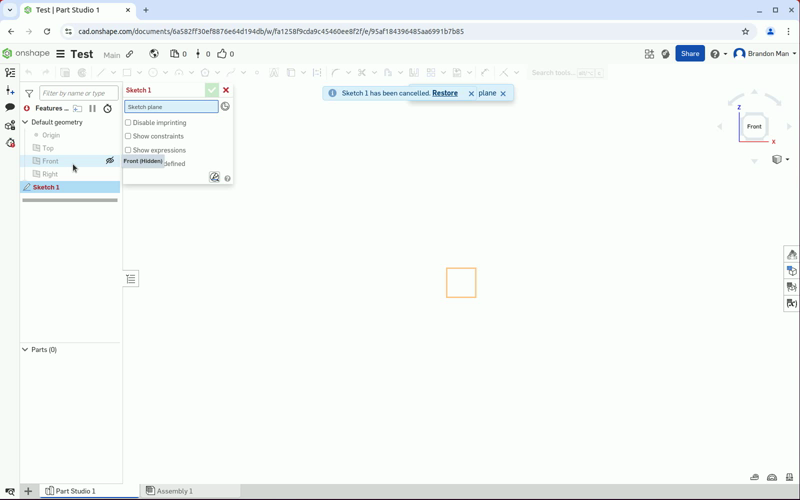
click(73, 163)
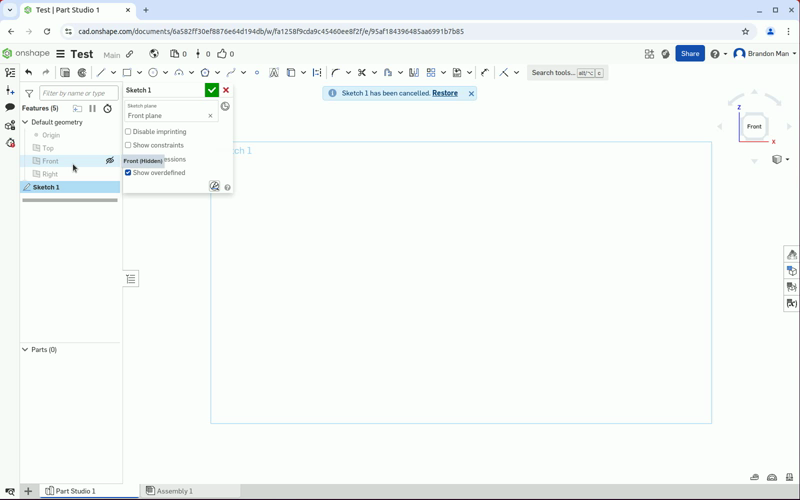
mouse_move(73, 352)
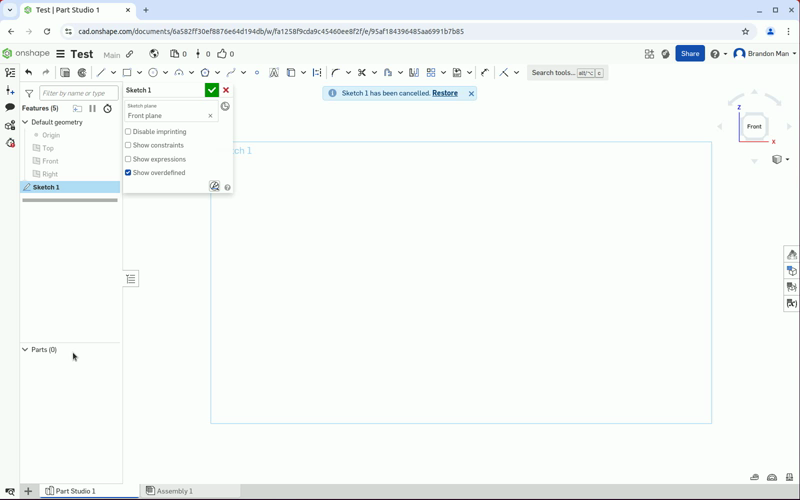
key(y)
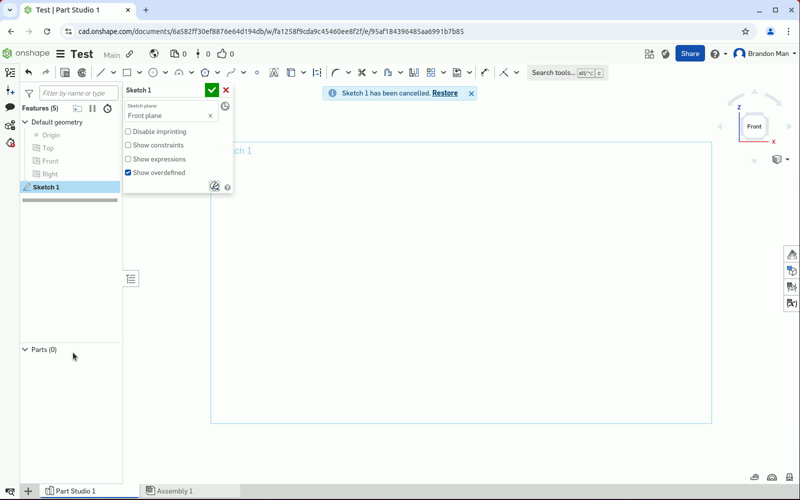
key(l)
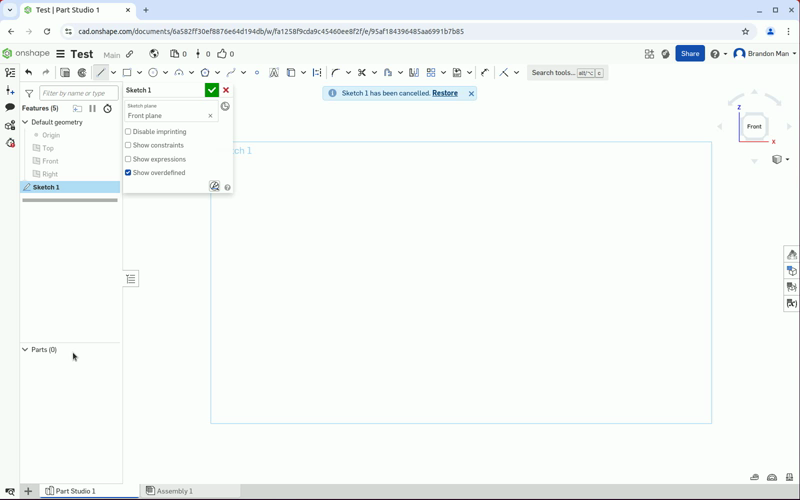
key_down(shift)
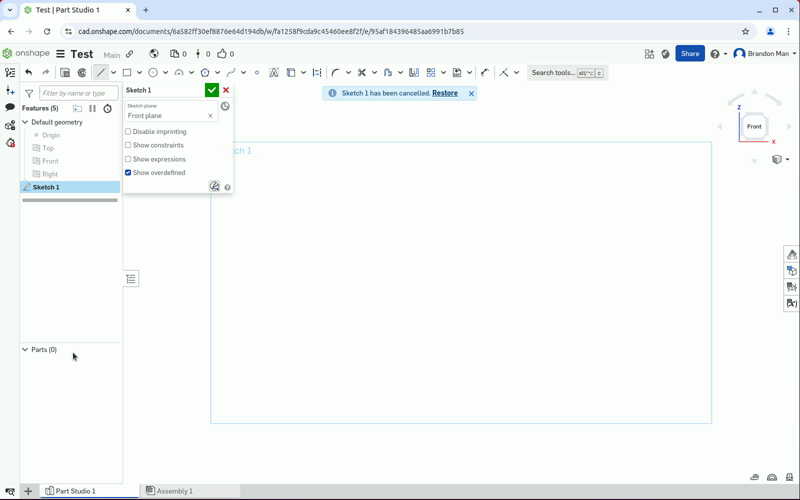
mouse_move(471, 240)
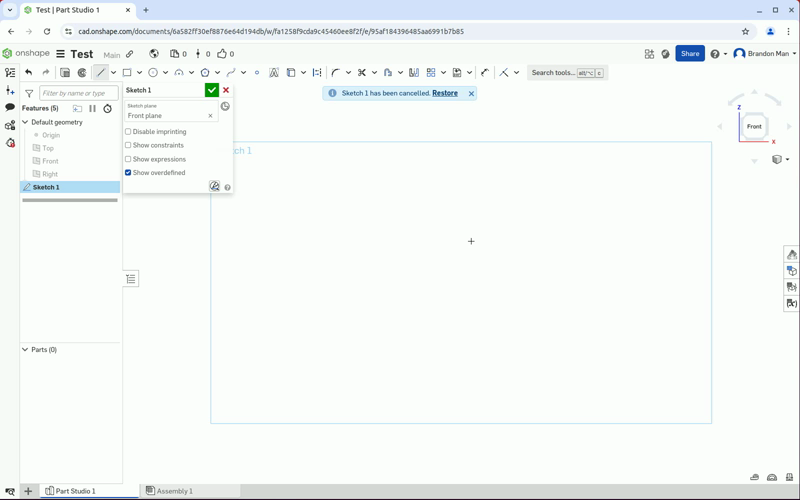
click(471, 240)
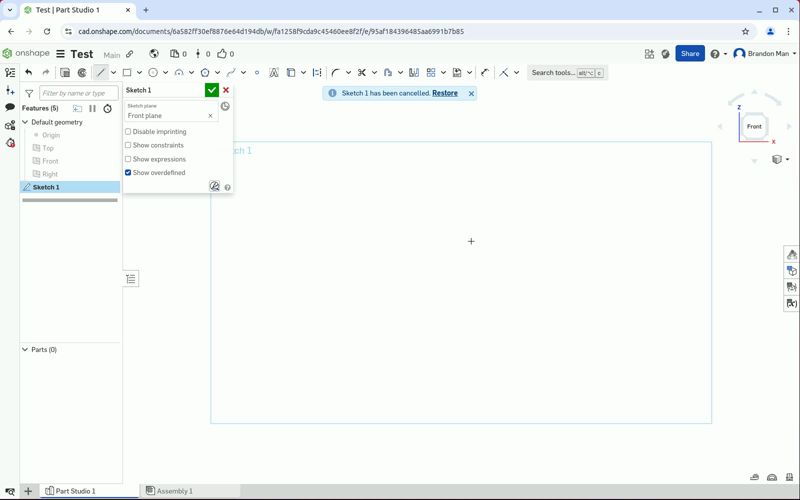
key_up(shift)
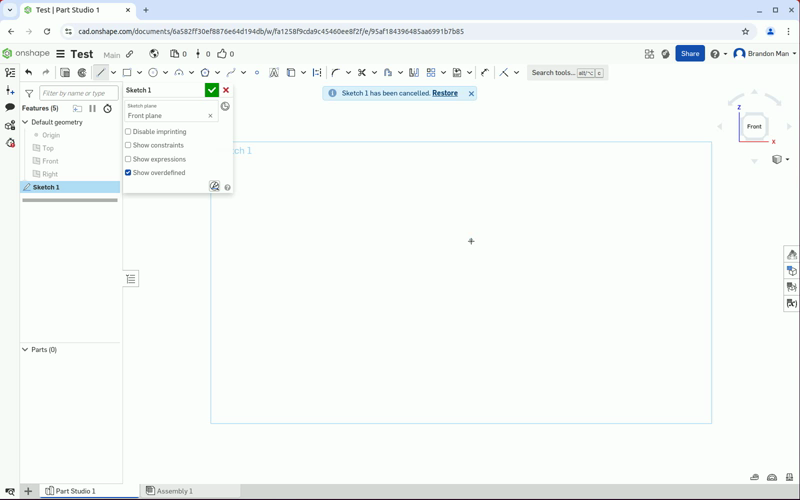
key_down(shift)
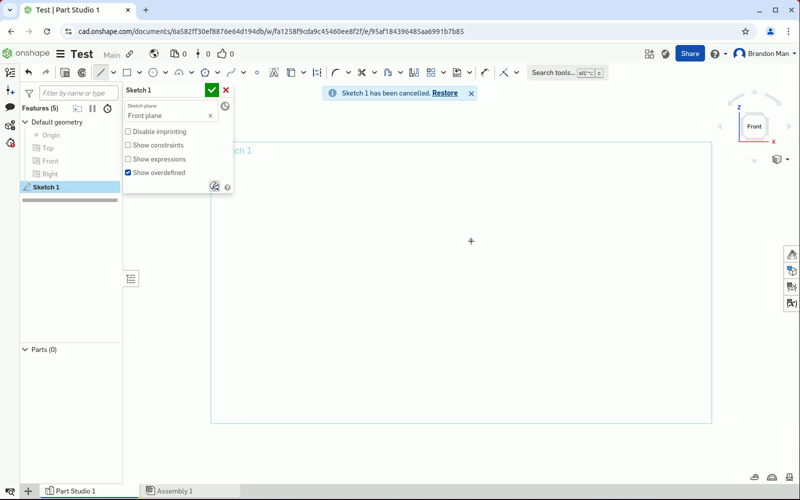
mouse_move(501, 240)
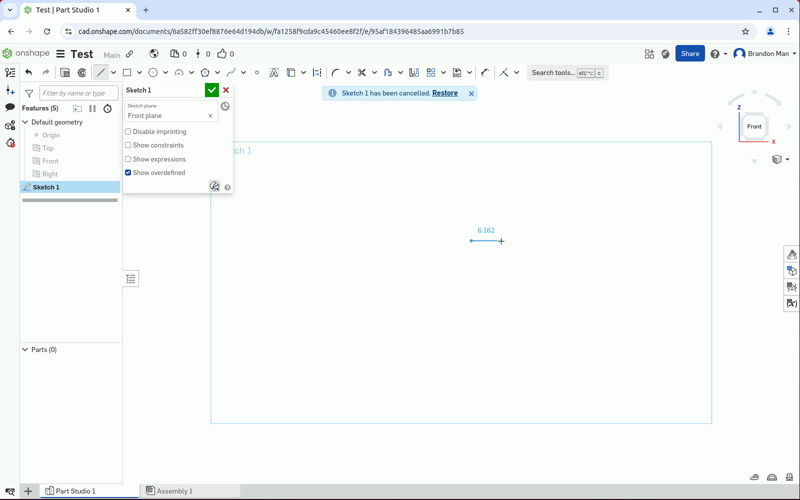
mouse_move(525, 265)
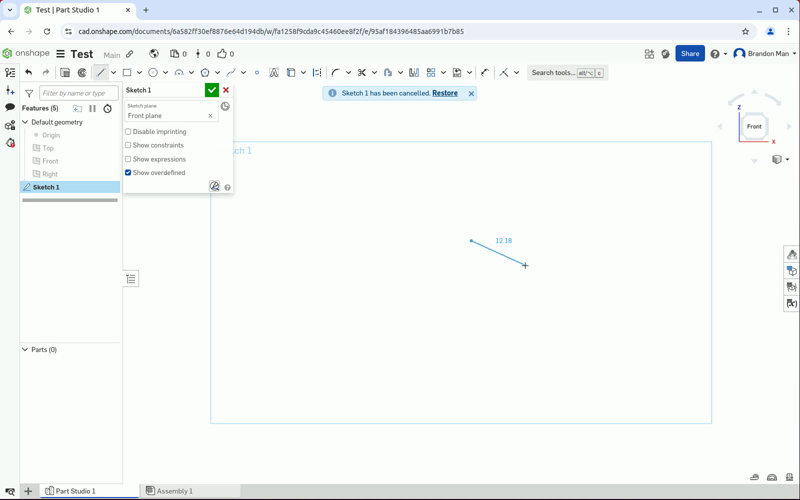
click(525, 265)
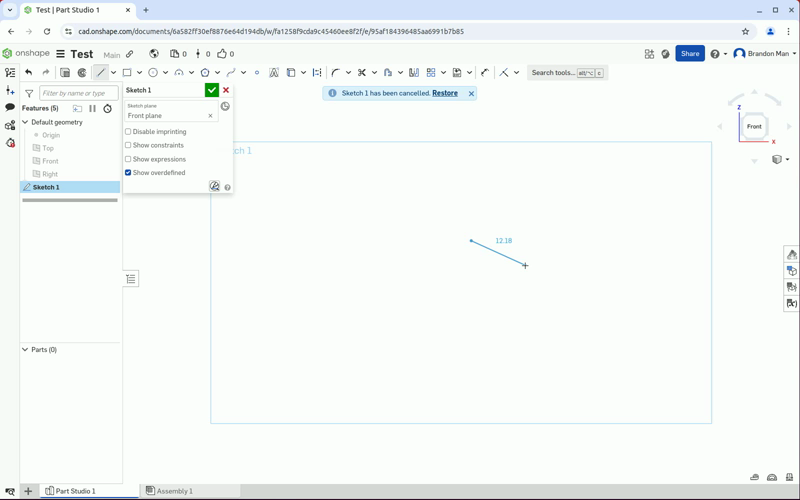
key_up(shift)
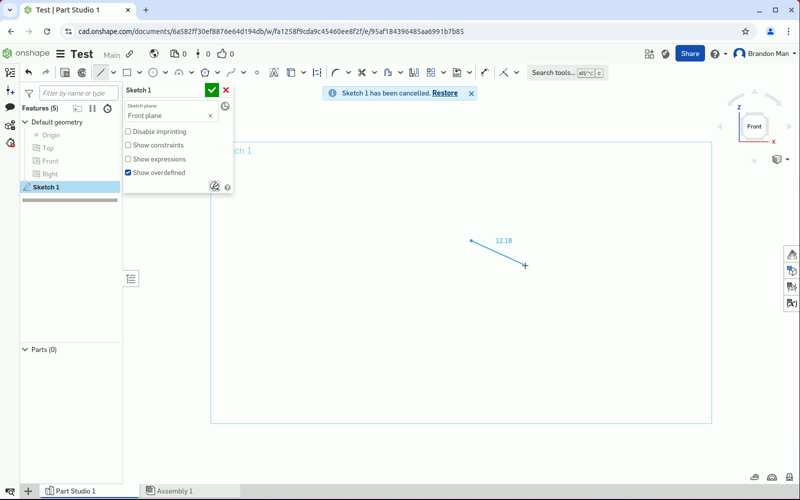
key_down(shift)
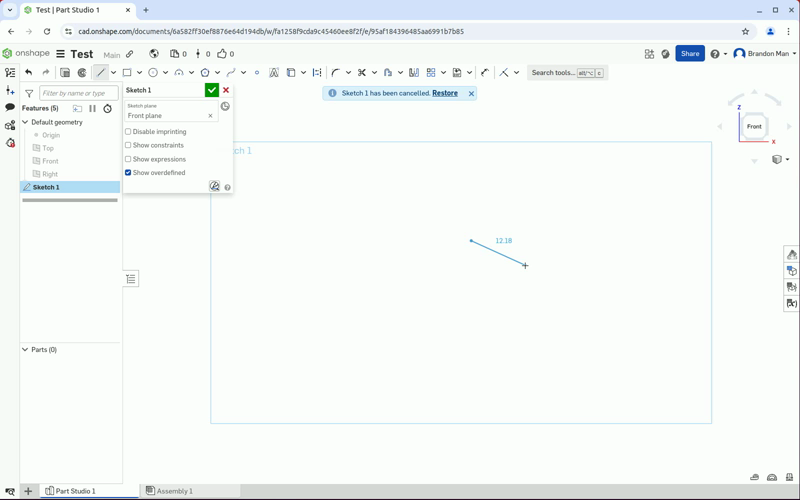
mouse_move(555, 265)
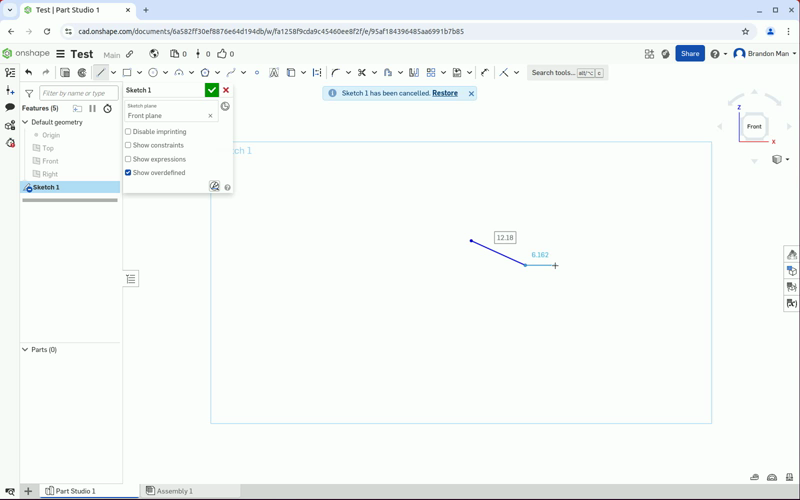
mouse_move(564, 221)
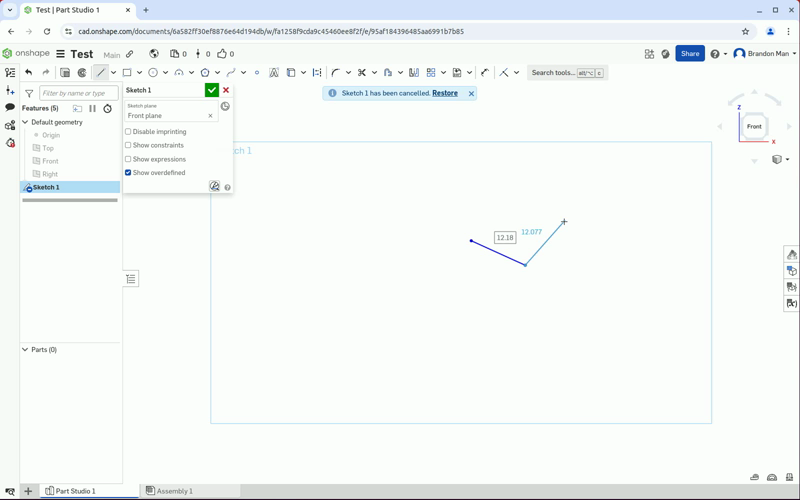
click(564, 221)
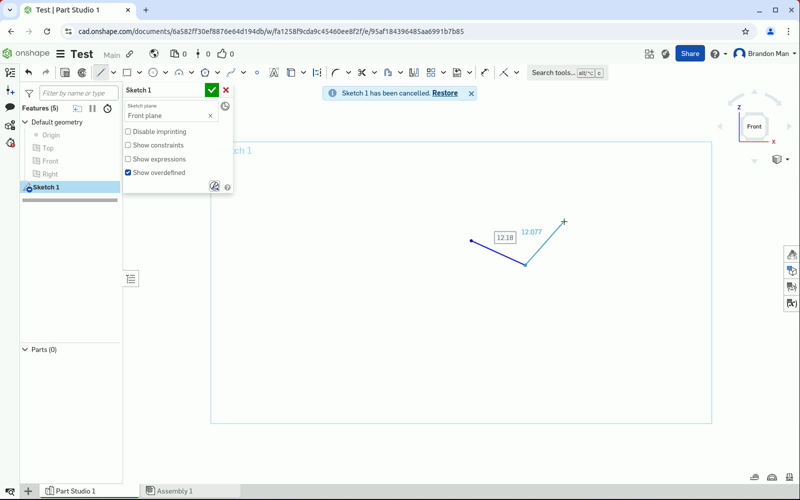
key_up(shift)
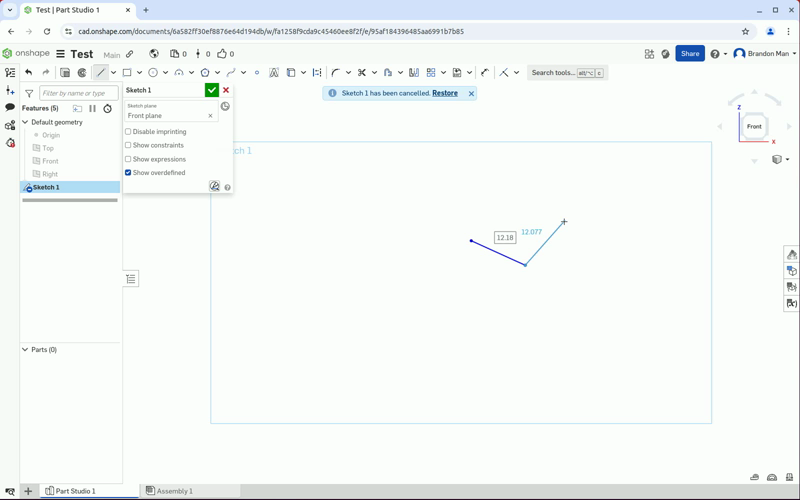
key_down(shift)
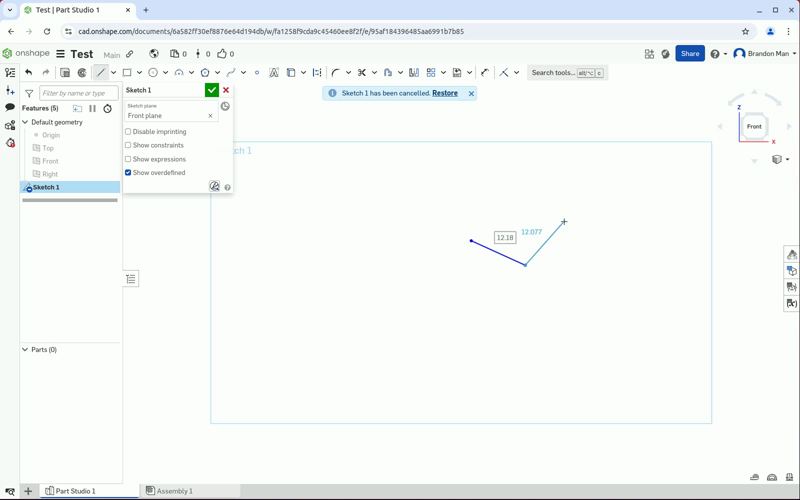
mouse_move(589, 221)
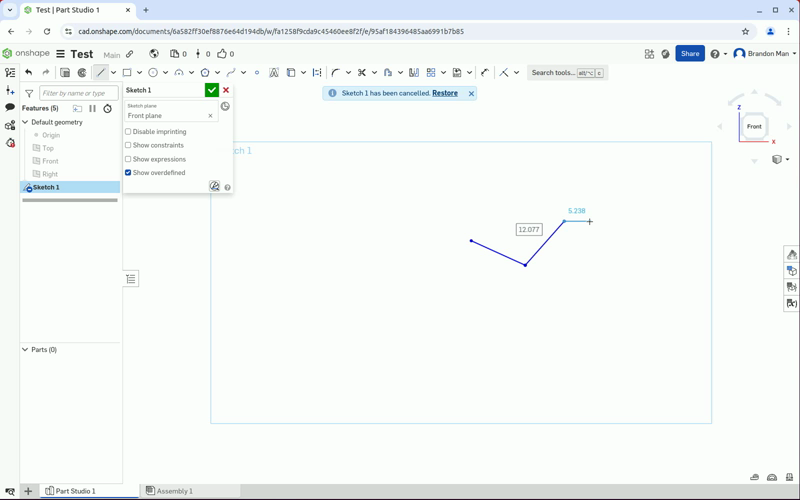
mouse_move(534, 170)
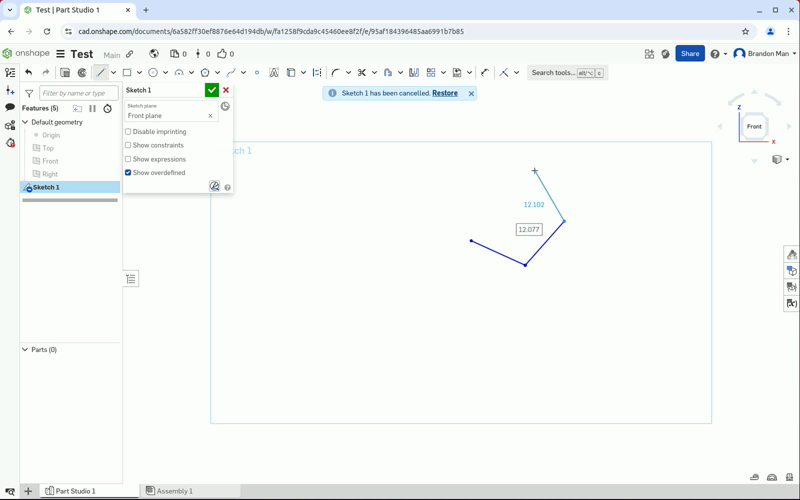
click(534, 170)
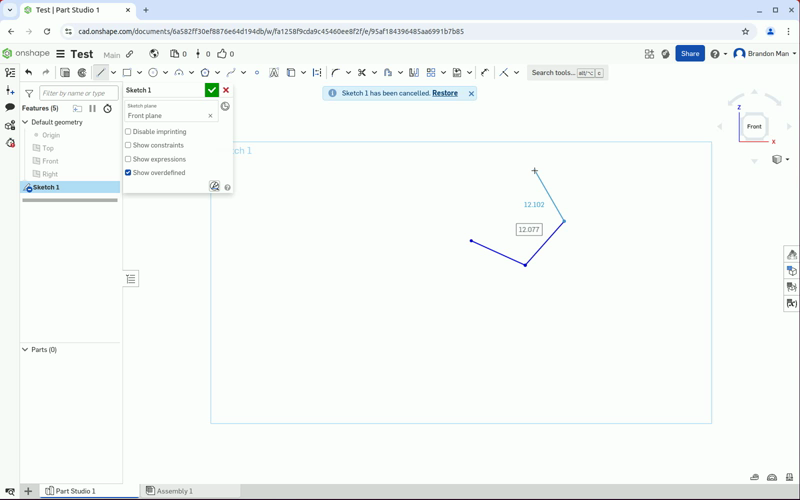
key_up(shift)
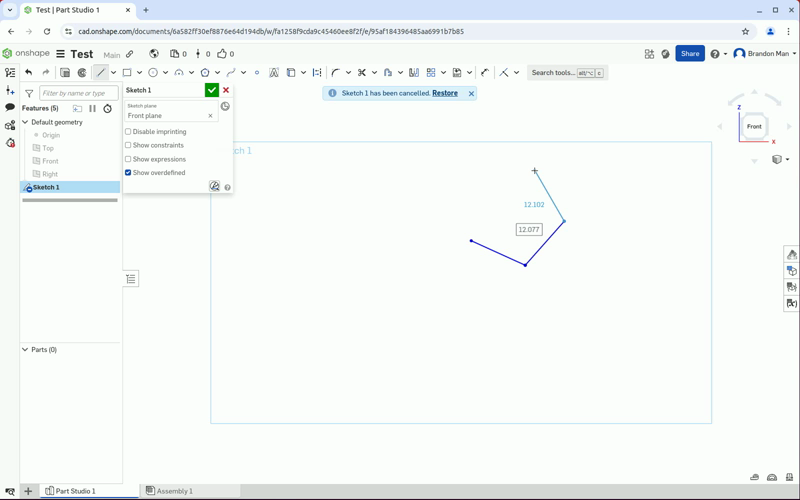
key_down(shift)
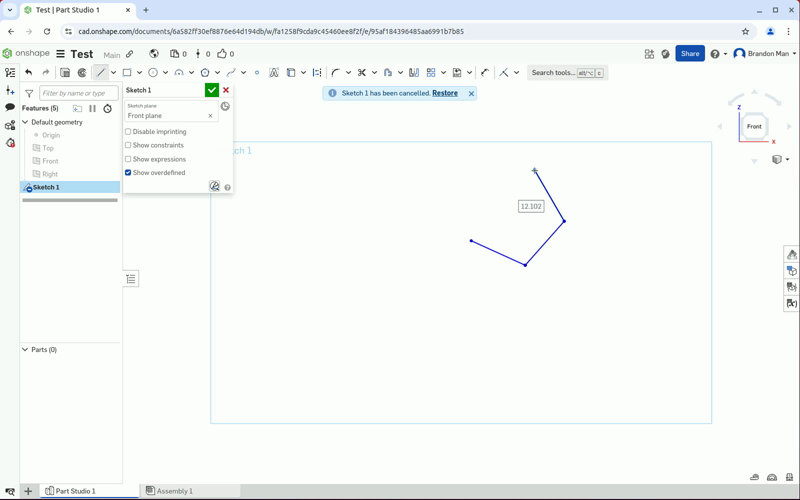
mouse_move(564, 170)
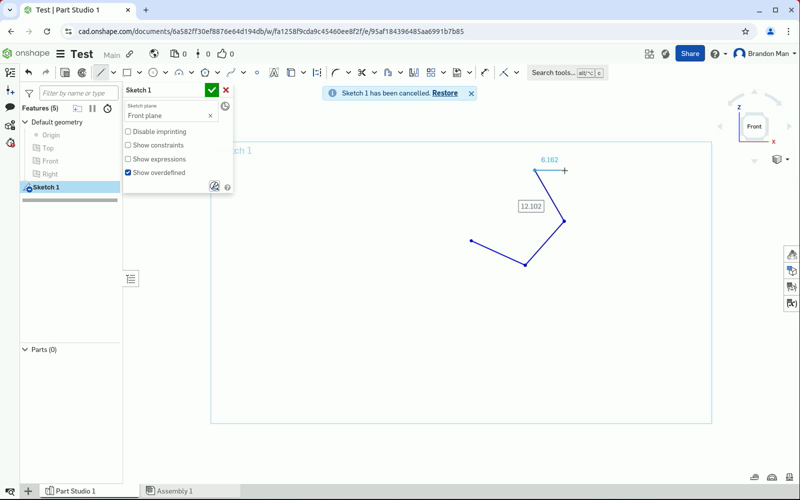
mouse_move(478, 182)
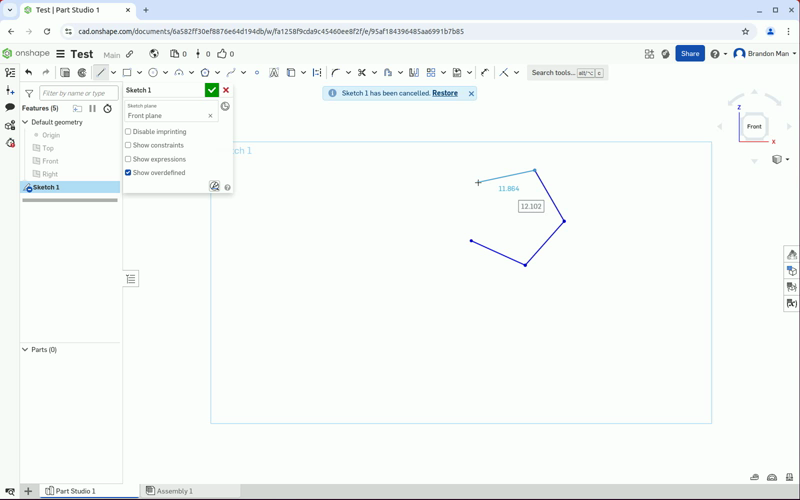
click(478, 182)
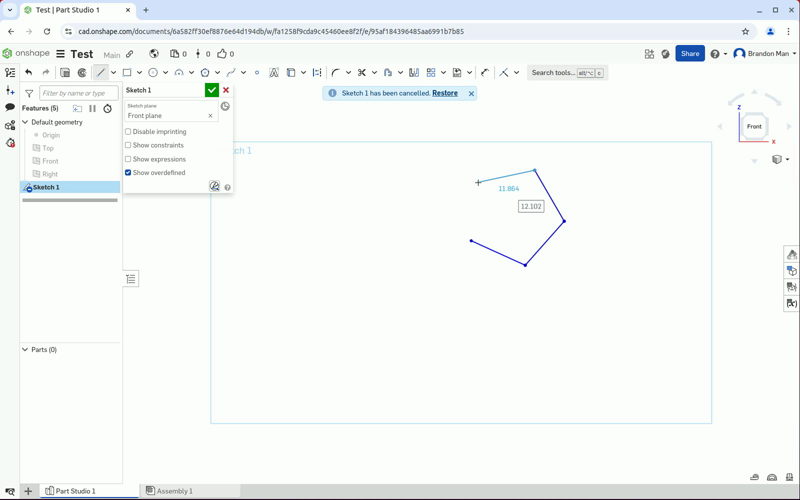
key_up(shift)
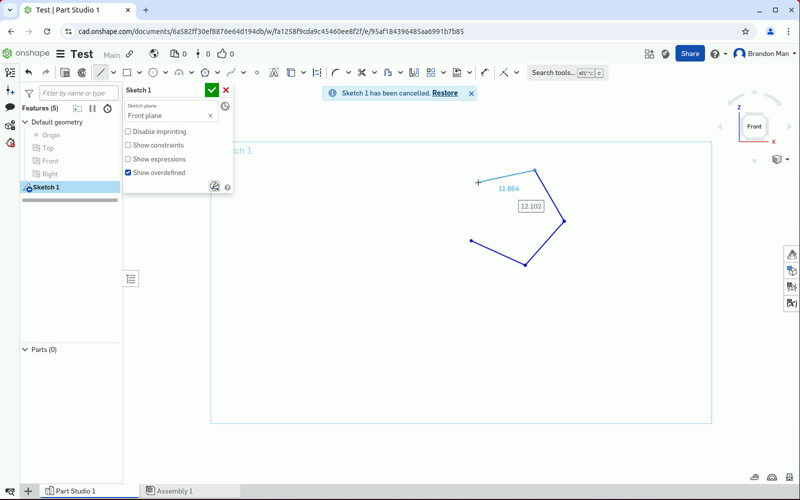
mouse_move(508, 182)
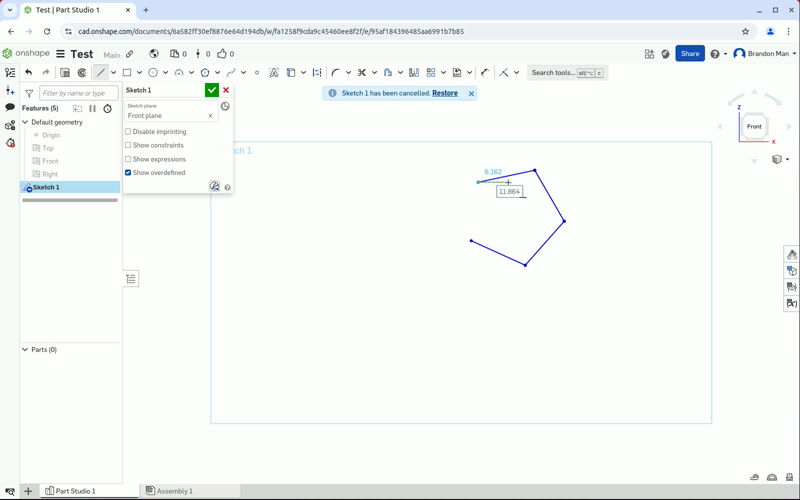
key_down(shift)
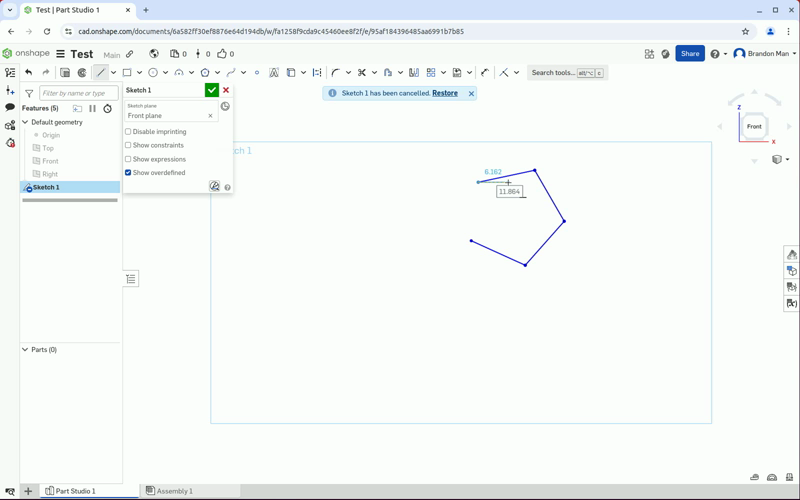
mouse_move(471, 240)
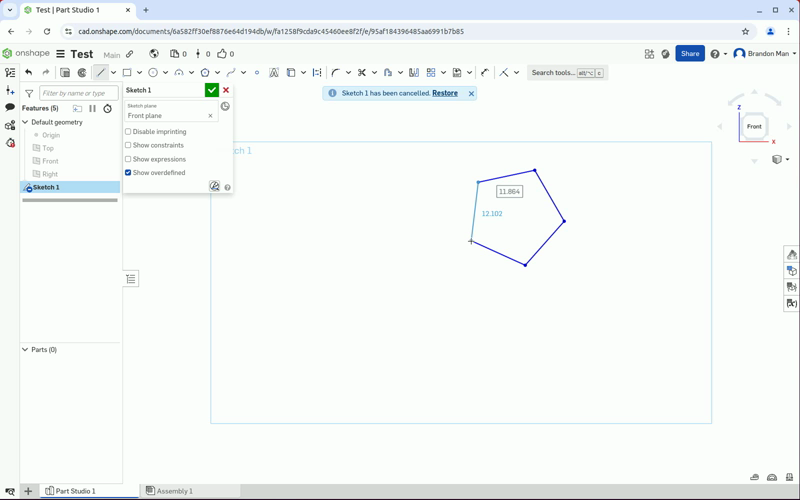
key_up(shift)
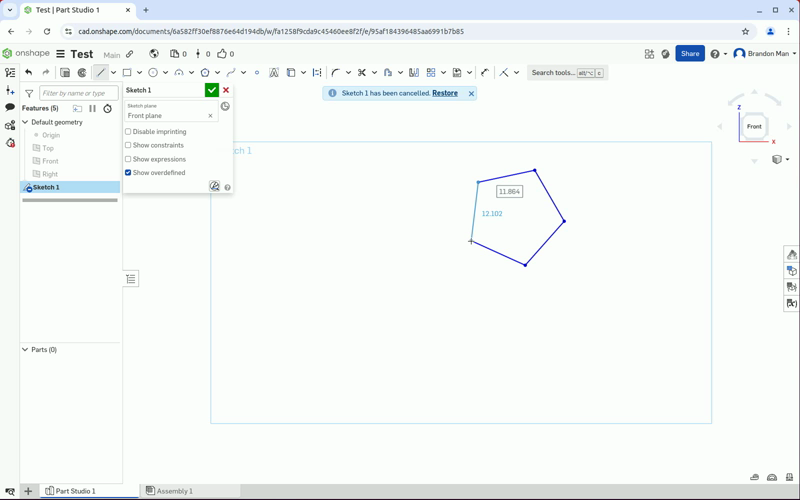
click(471, 240)
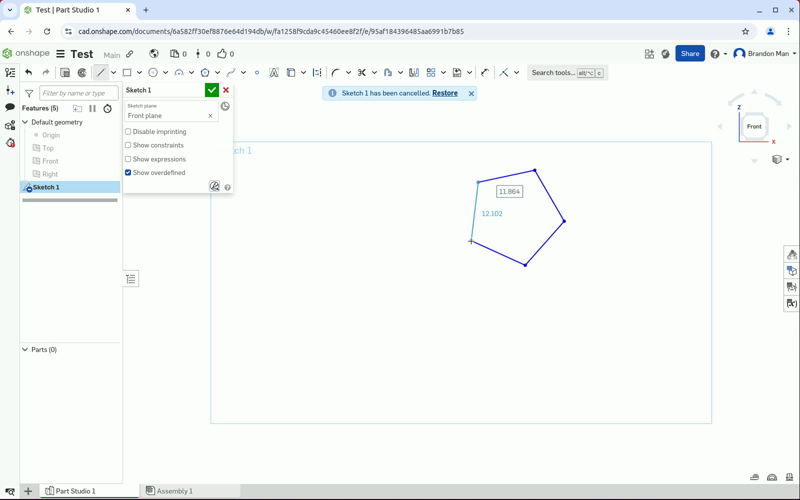
key(esc)
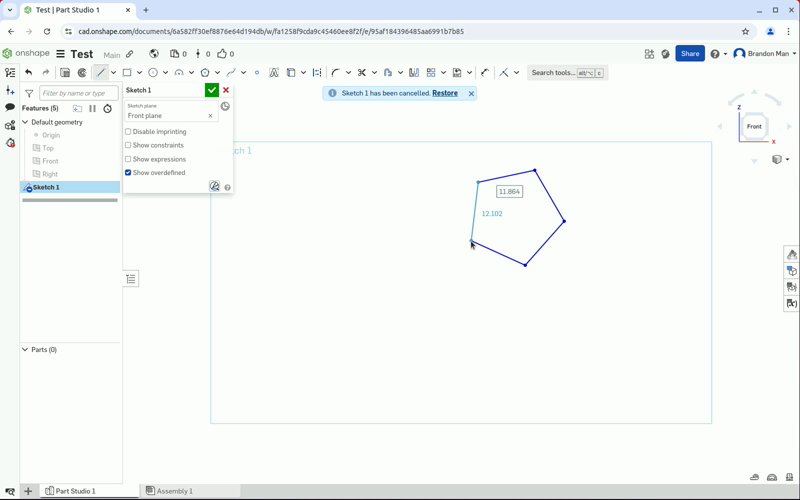
mouse_move(531, 175)
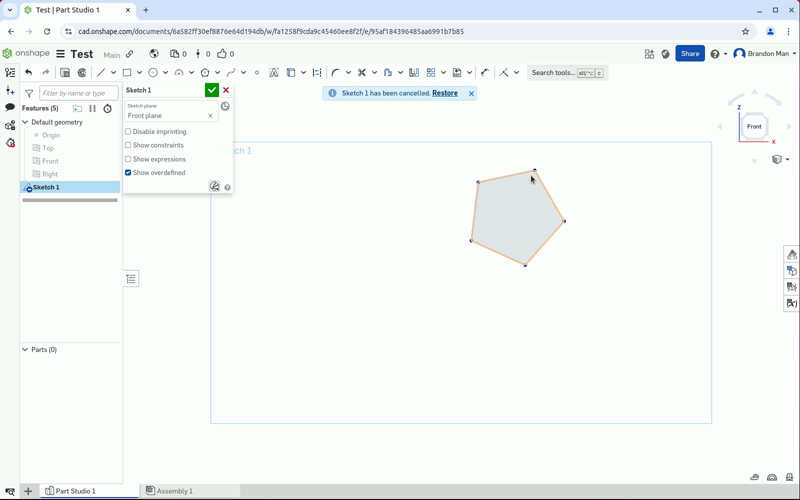
click(531, 175)
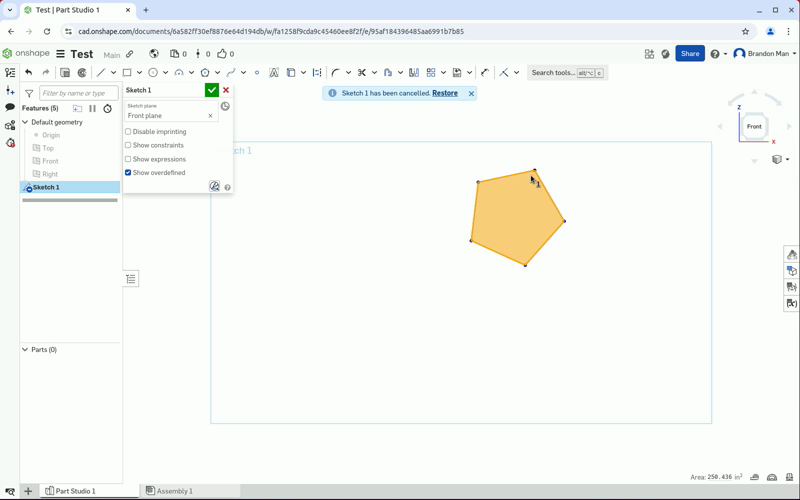
mouse_move(73, 352)
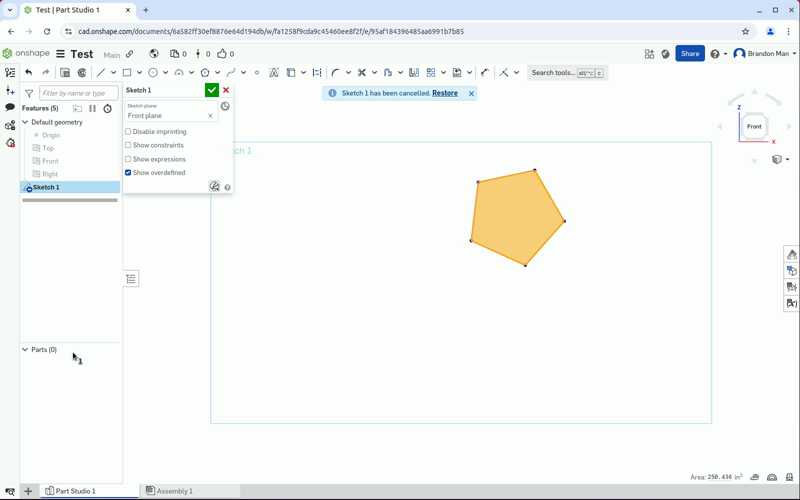
key(shift+y)
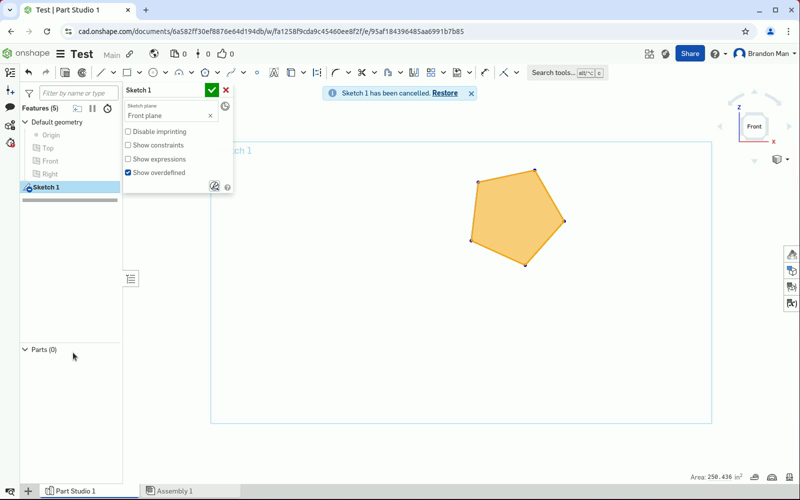
key(shift+e)
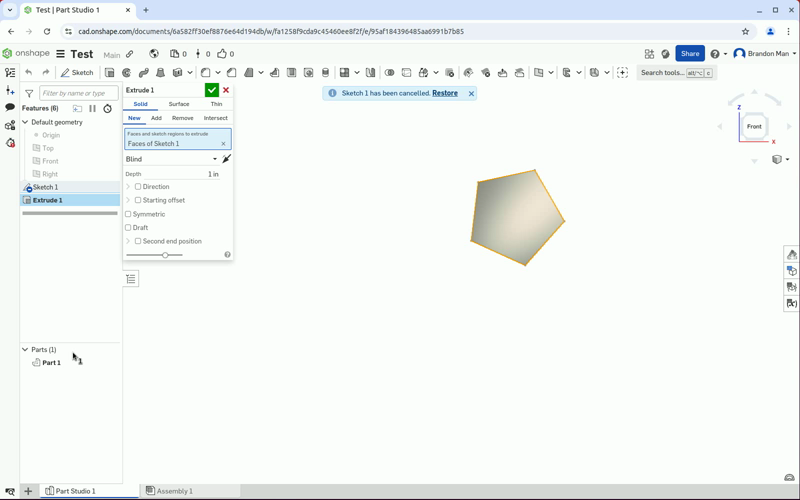
mouse_move(143, 106)
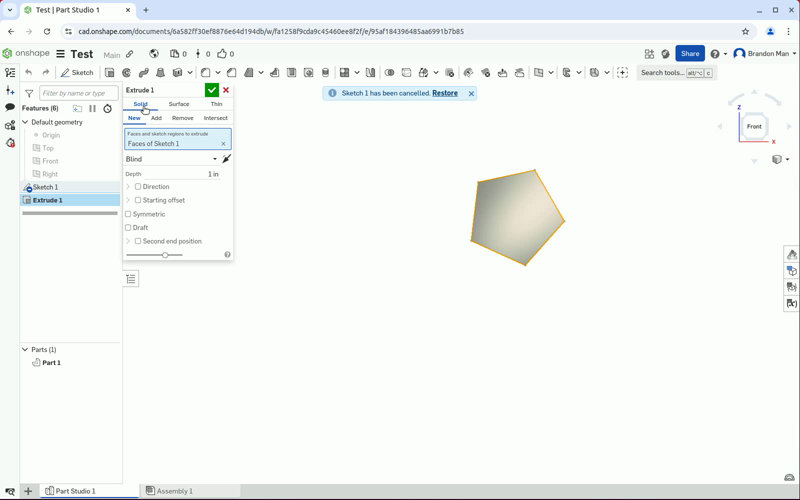
click(143, 106)
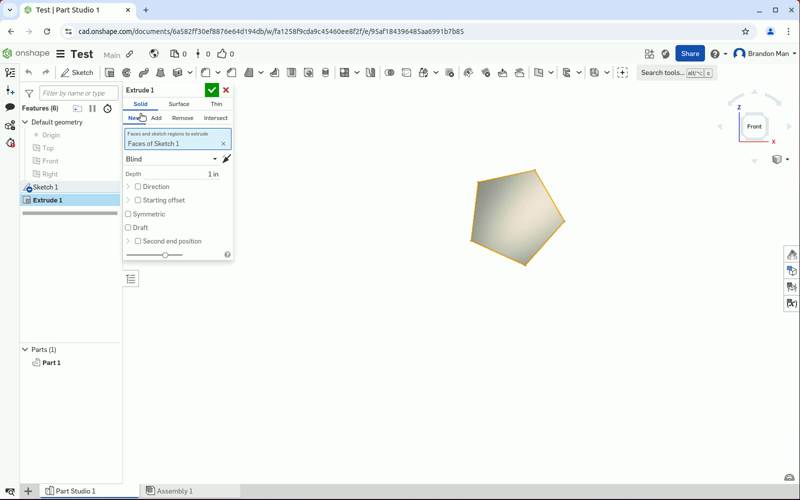
mouse_move(137, 120)
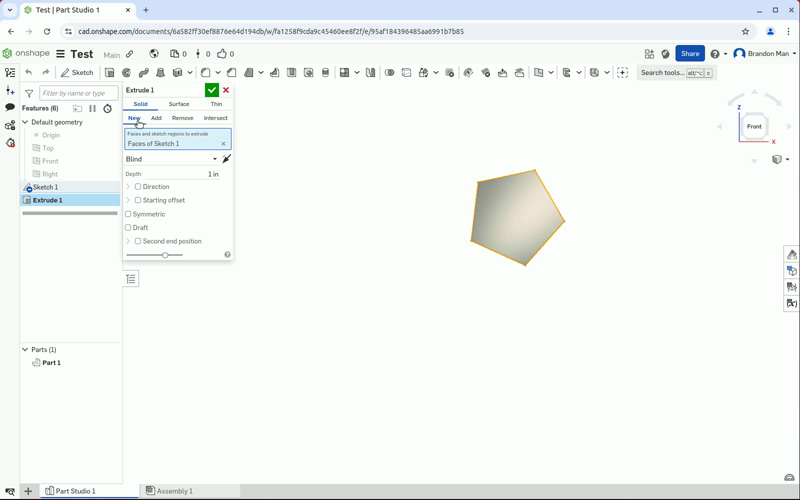
click(137, 120)
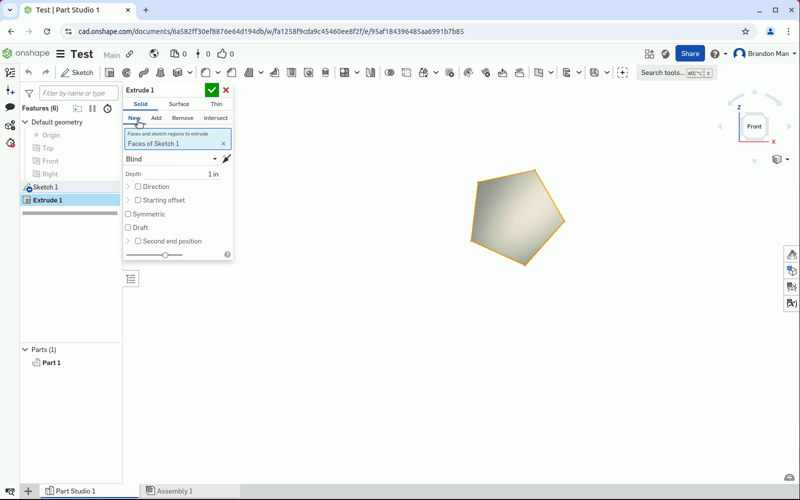
key(tab, 4)
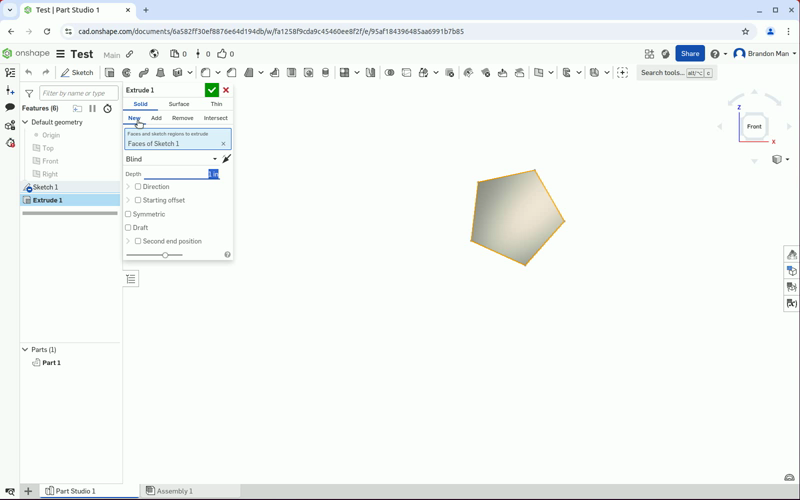
text(14.924)
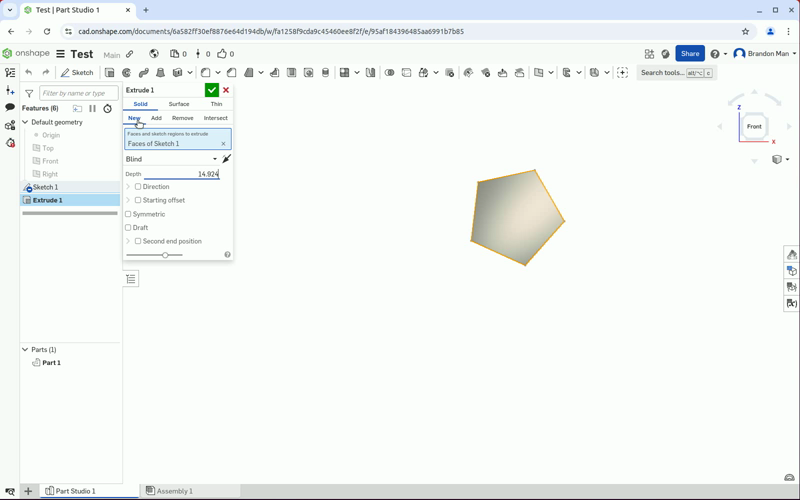
key(enter)
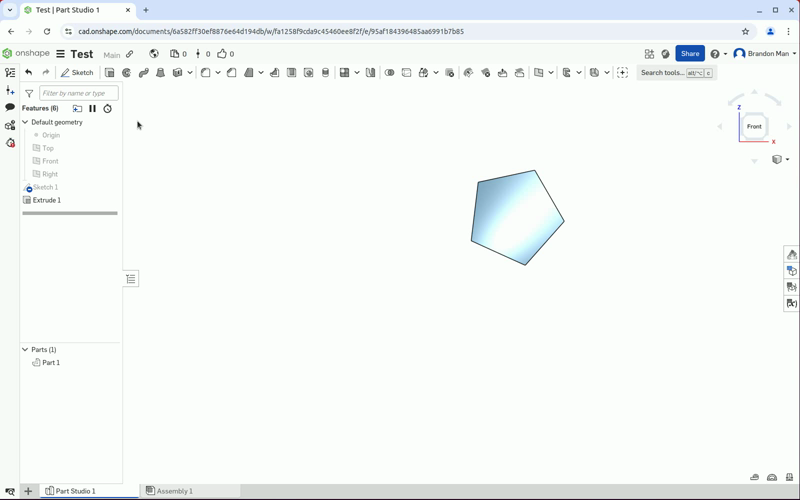
key(shift+h)
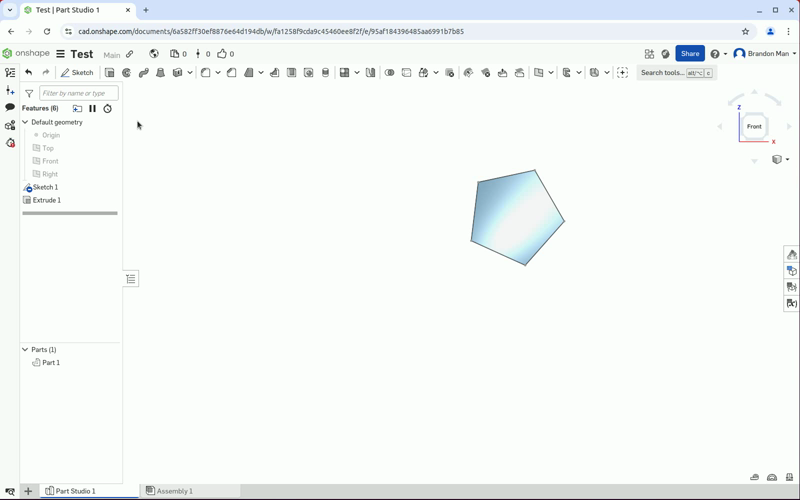
key(shift+h)
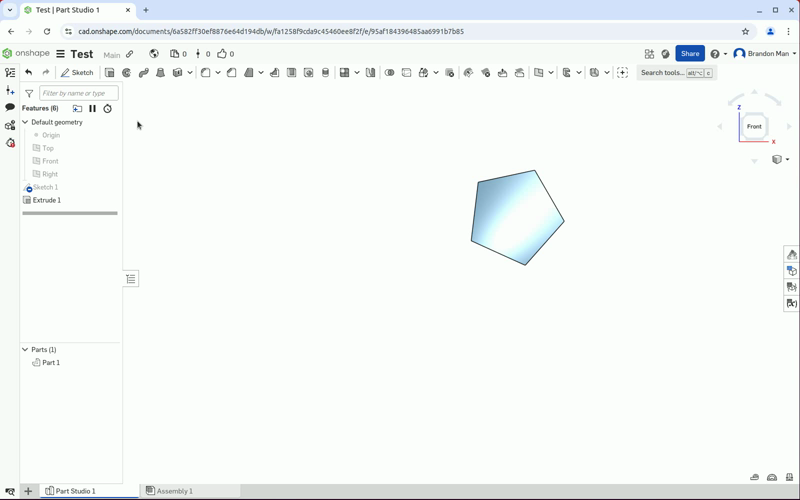
mouse_move(73, 189)
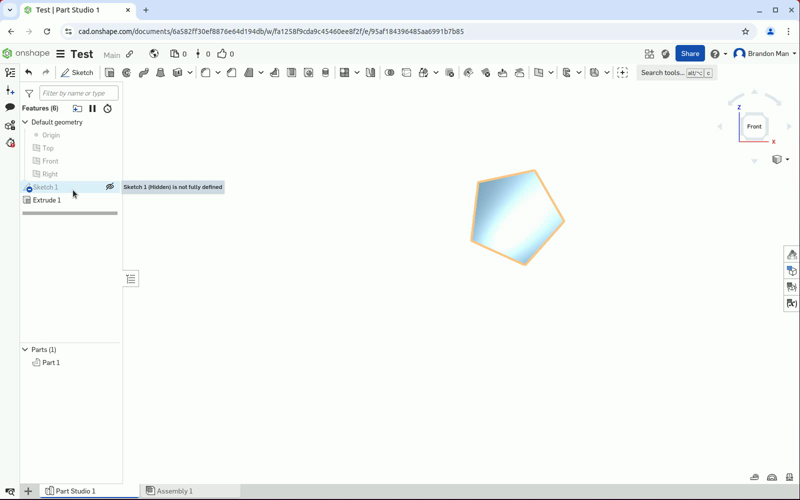
click(73, 189)
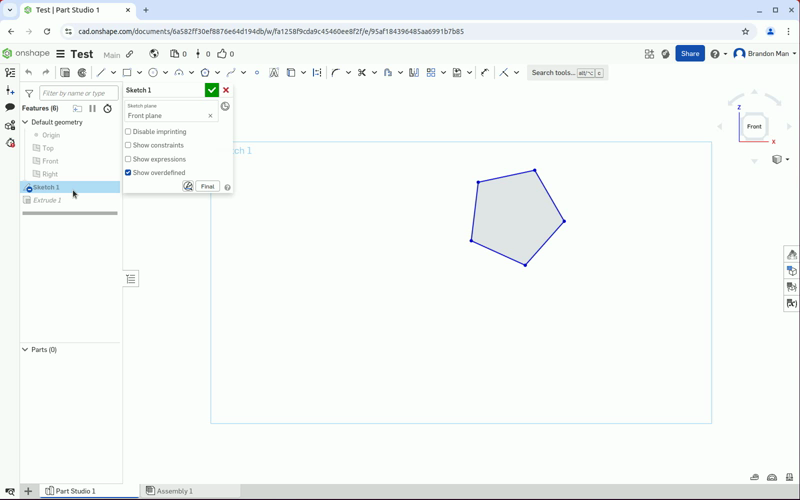
mouse_move(229, 92)
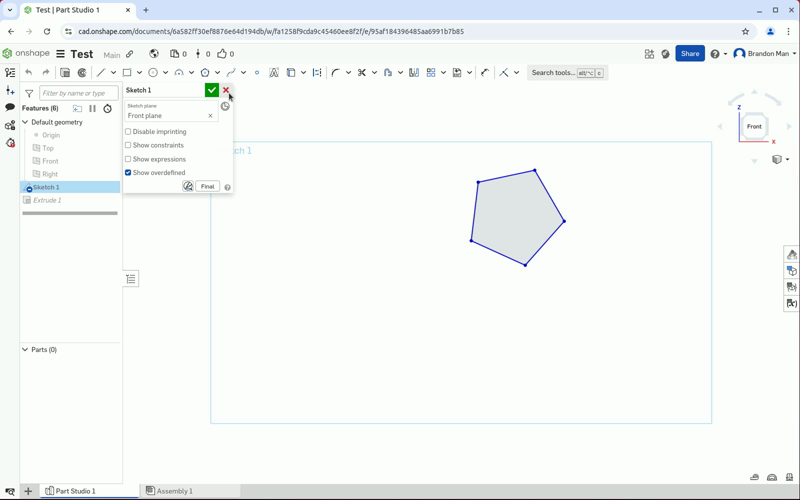
click(229, 92)
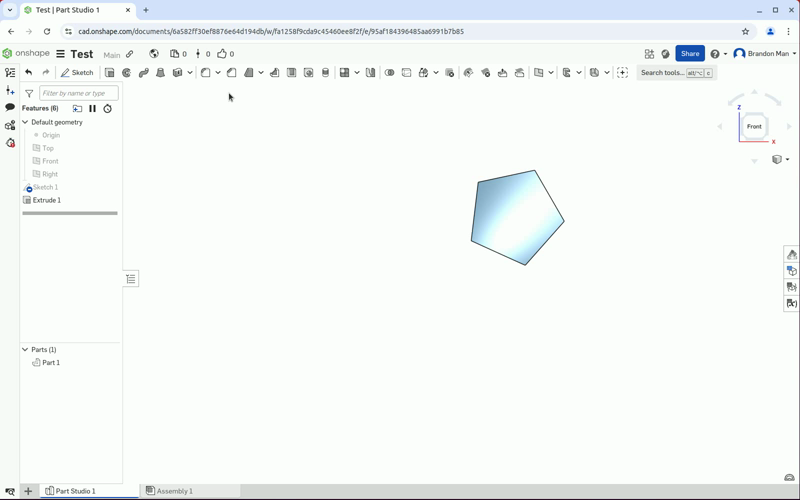
mouse_move(541, 75)
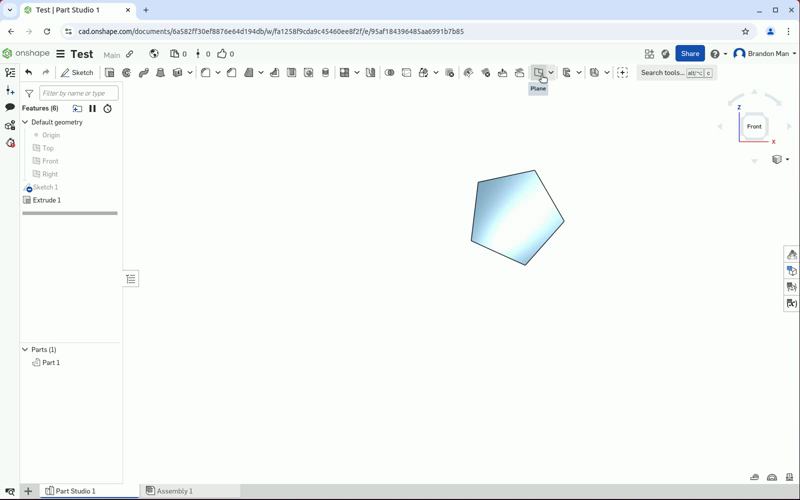
click(541, 75)
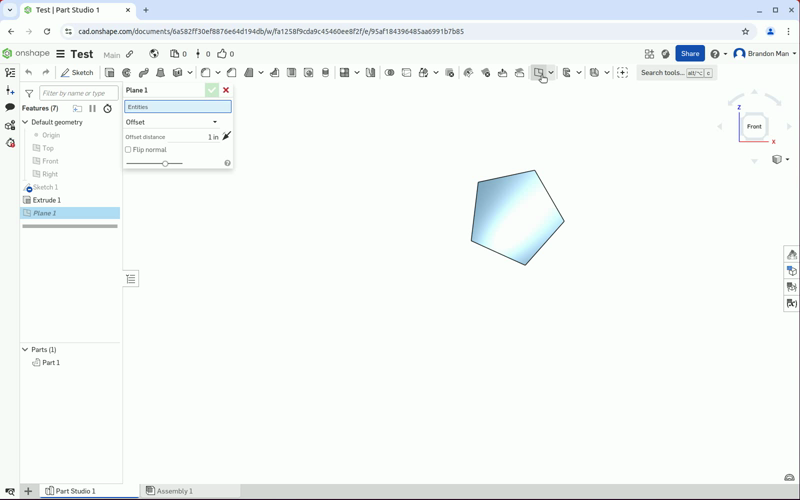
mouse_move(73, 163)
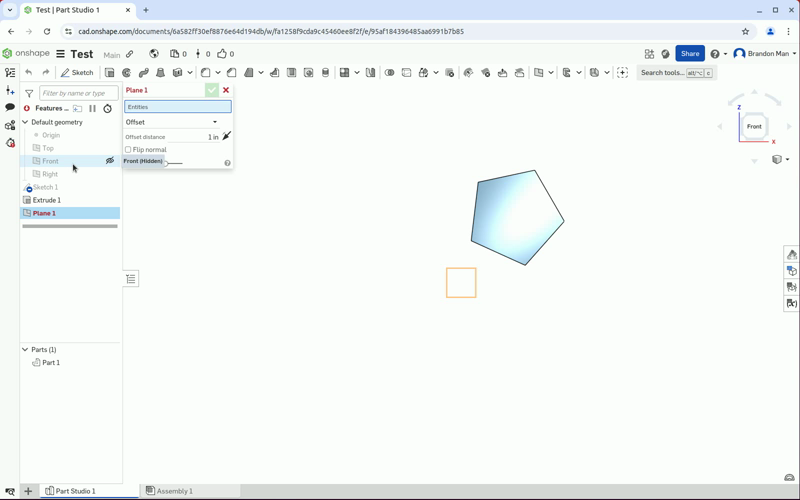
click(73, 163)
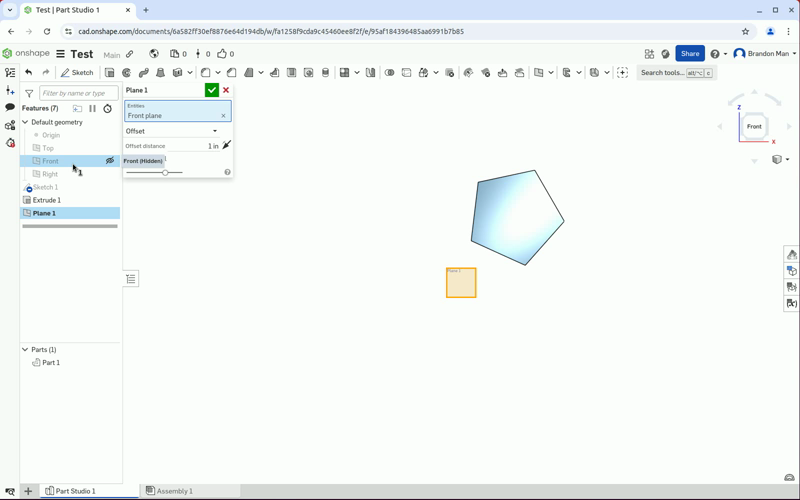
key(tab, 2)
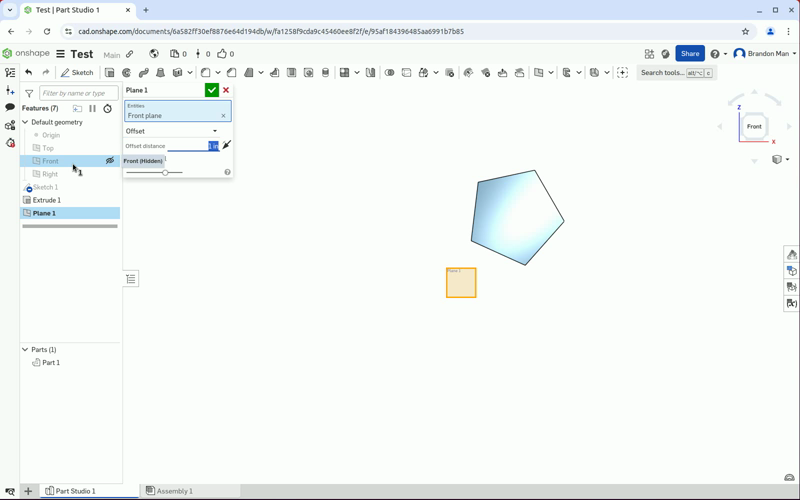
text(14.913)
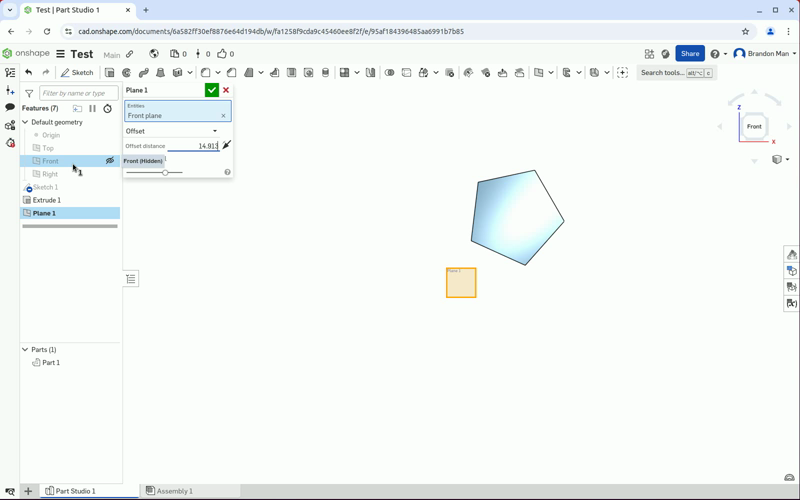
key(enter, 2)
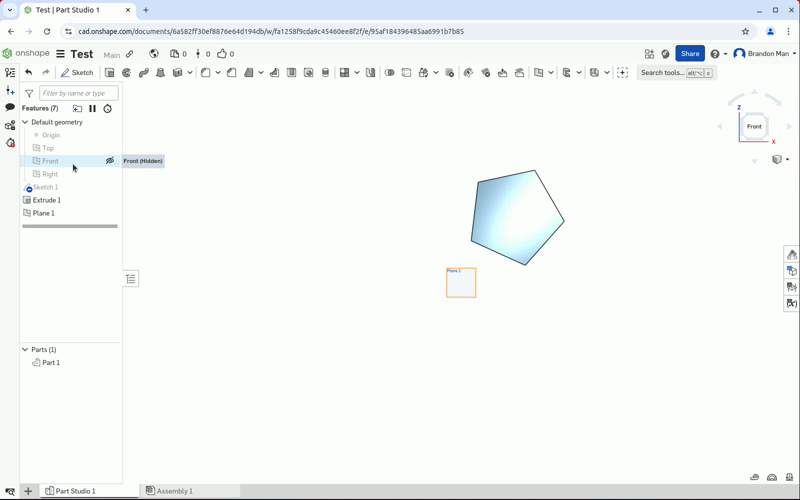
key(shift+s)
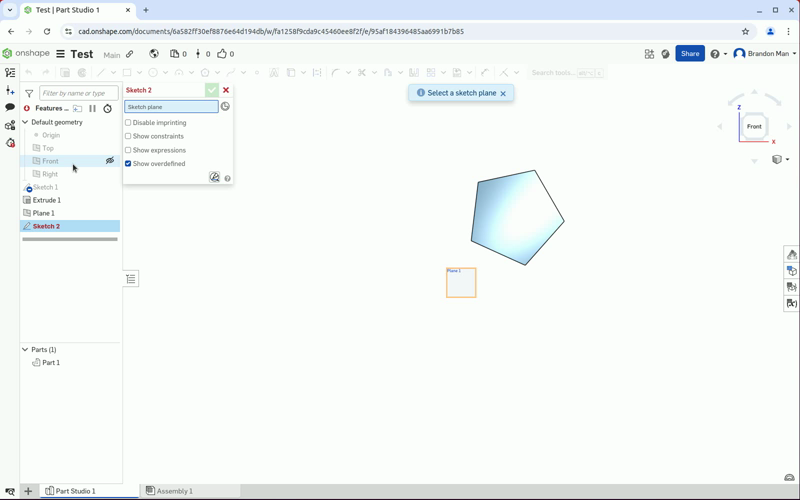
mouse_move(73, 215)
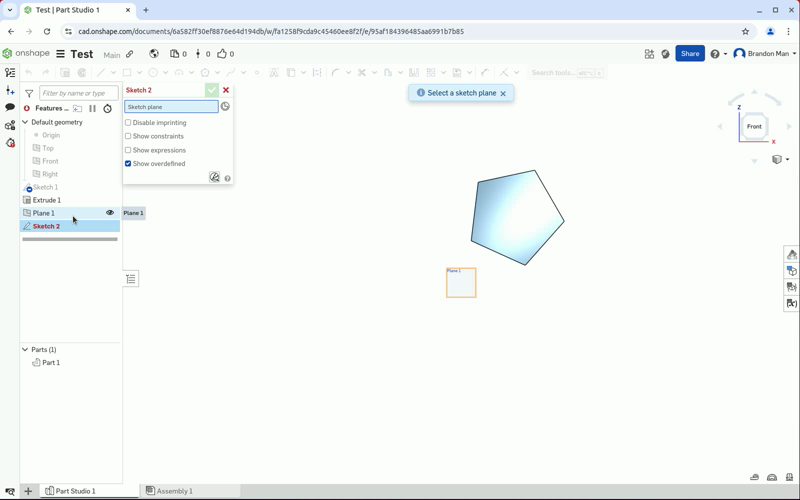
click(73, 215)
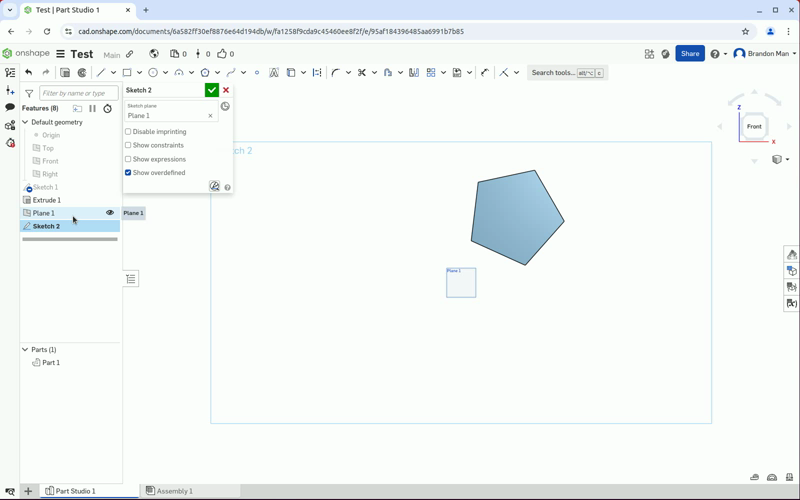
mouse_move(73, 352)
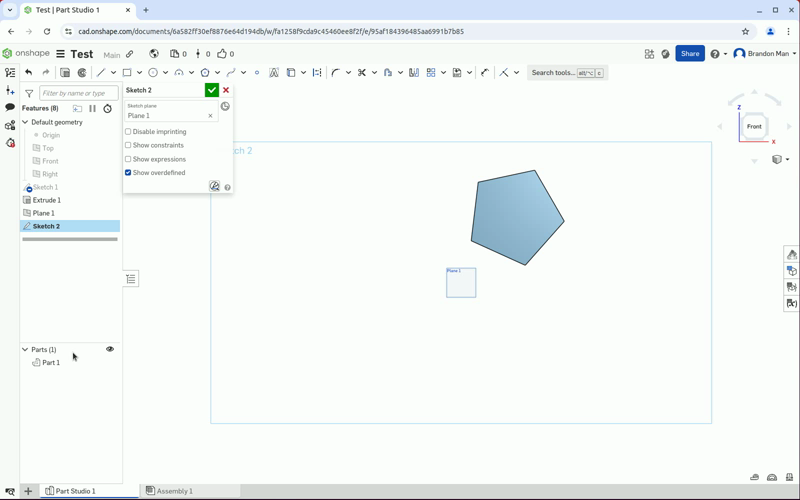
key(y)
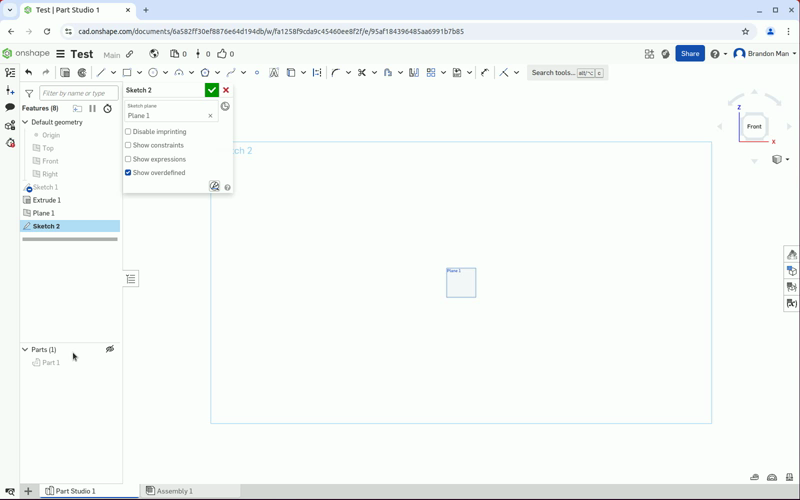
key(c)
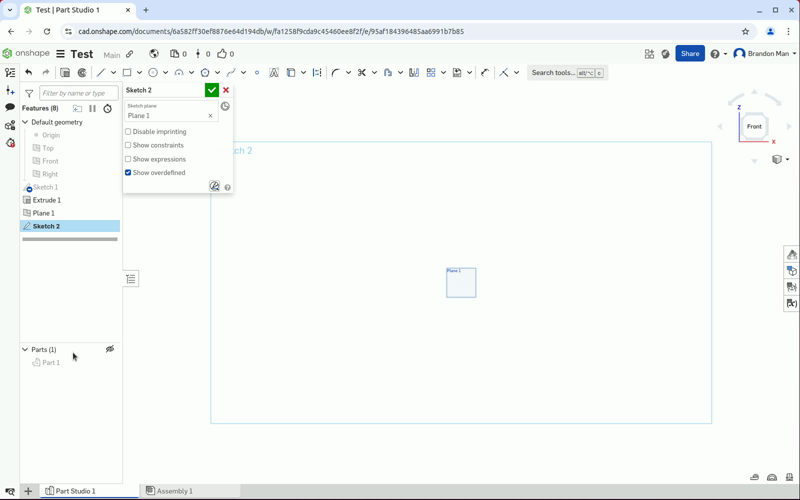
key_down(shift)
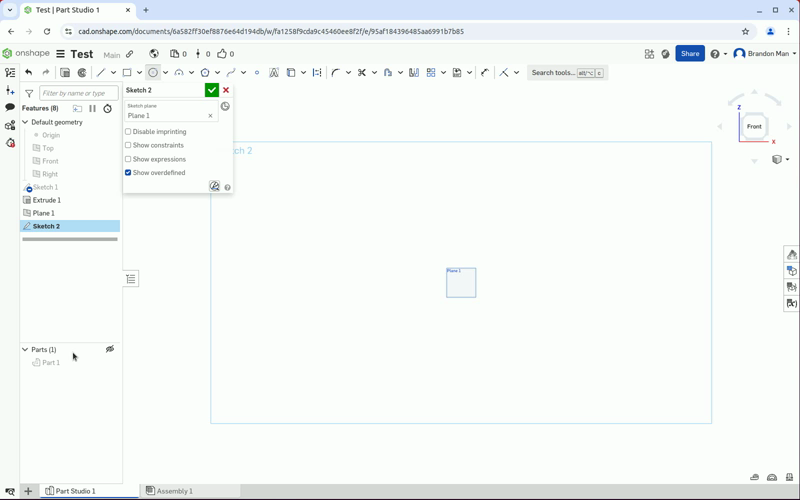
mouse_move(516, 215)
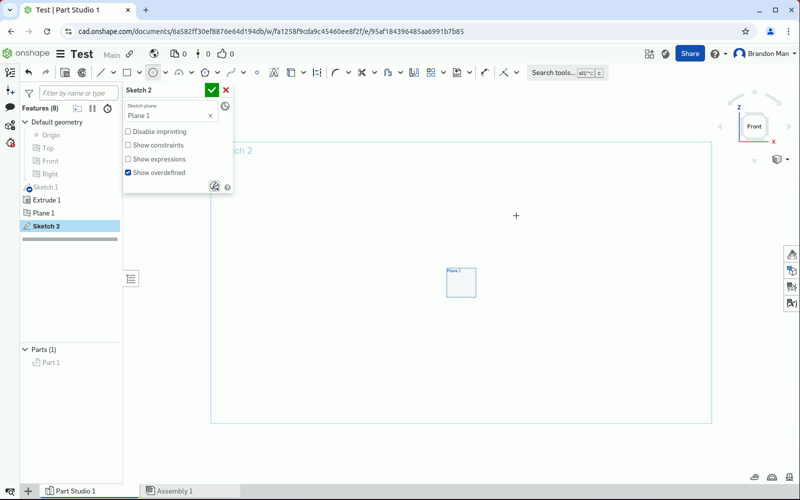
click(516, 215)
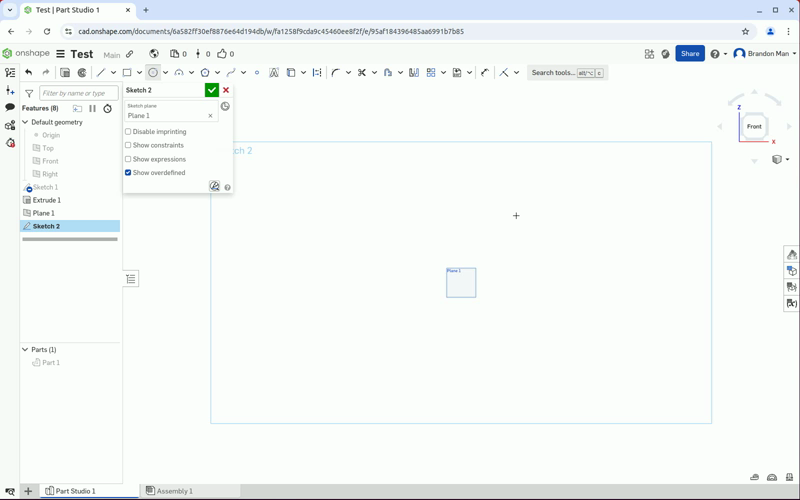
key_up(shift)
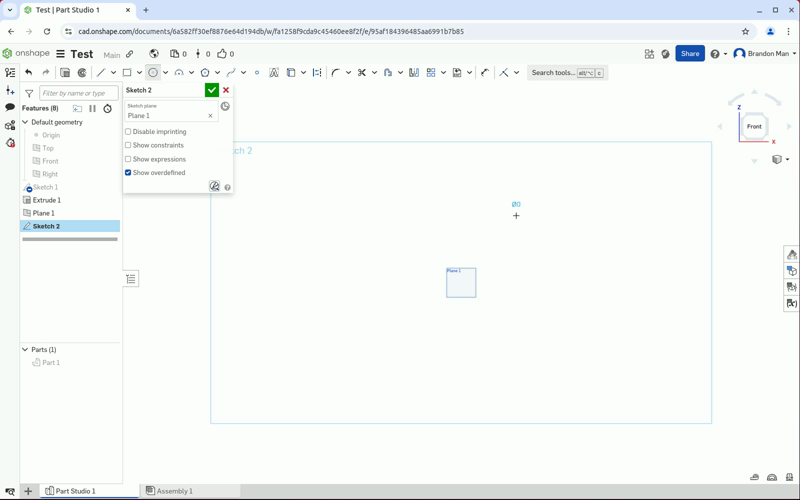
mouse_move(552, 215)
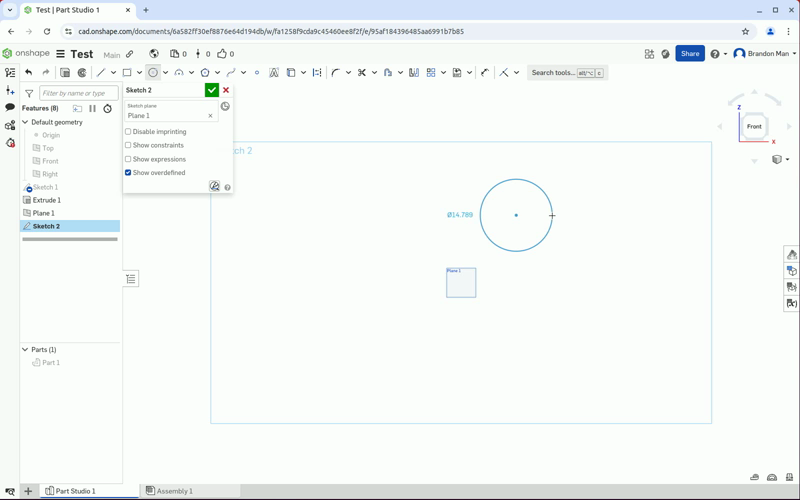
click(552, 215)
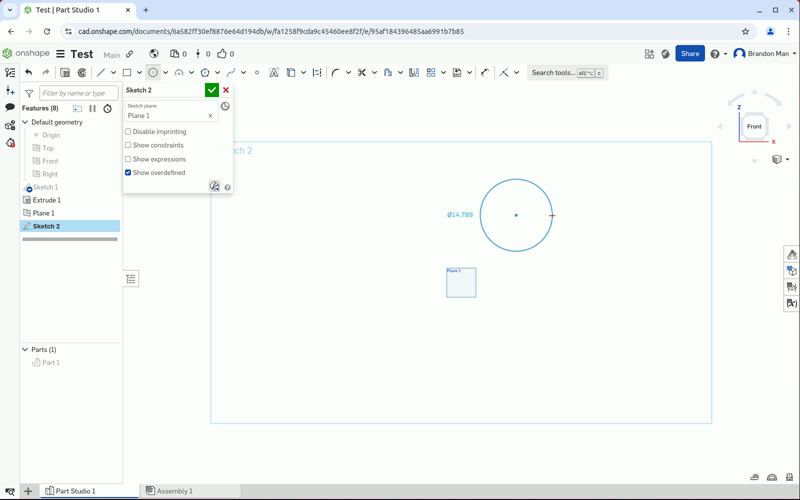
key(esc)
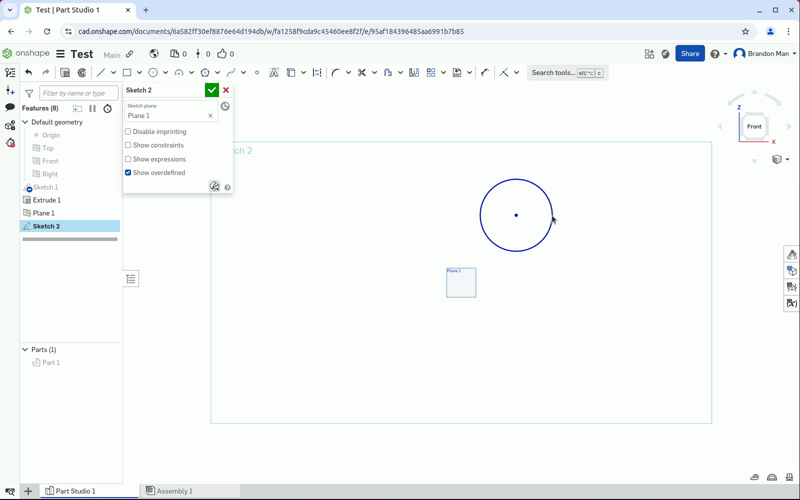
mouse_move(506, 195)
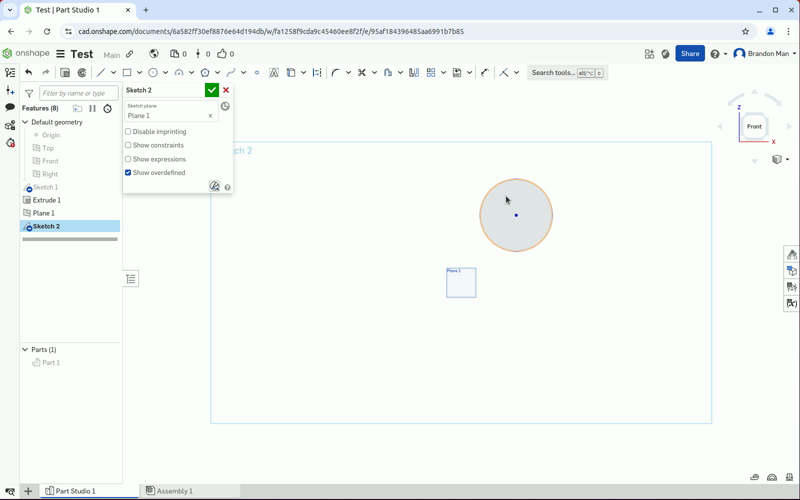
click(506, 195)
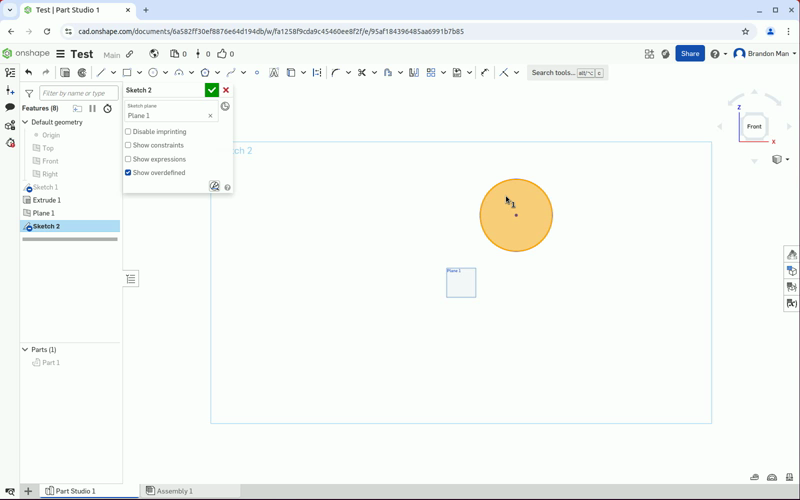
mouse_move(73, 352)
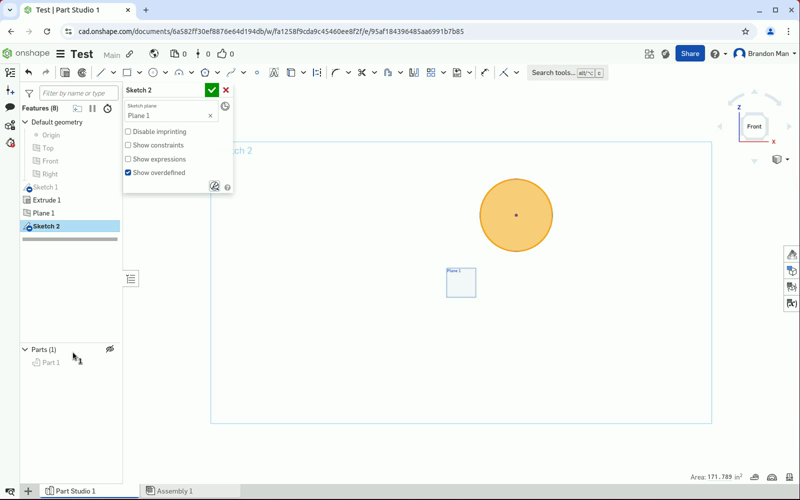
key(shift+y)
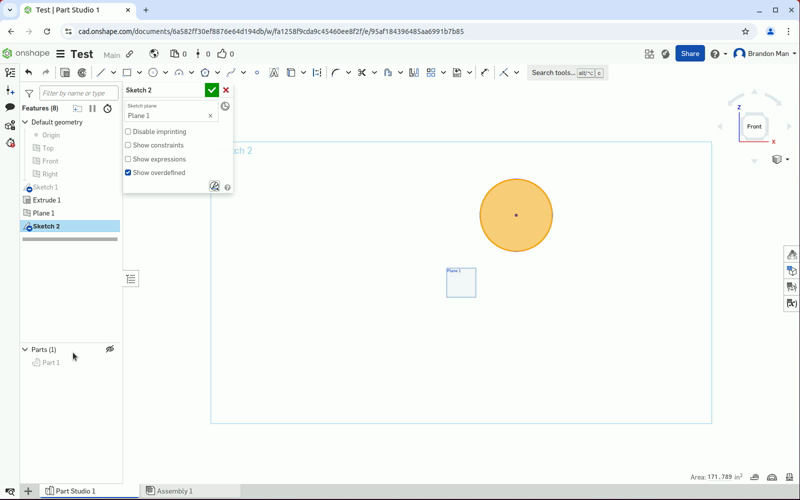
key(shift+e)
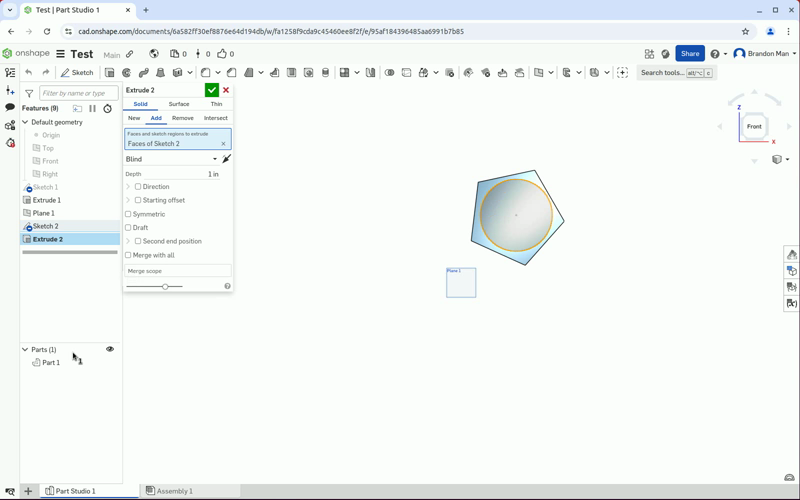
mouse_move(143, 106)
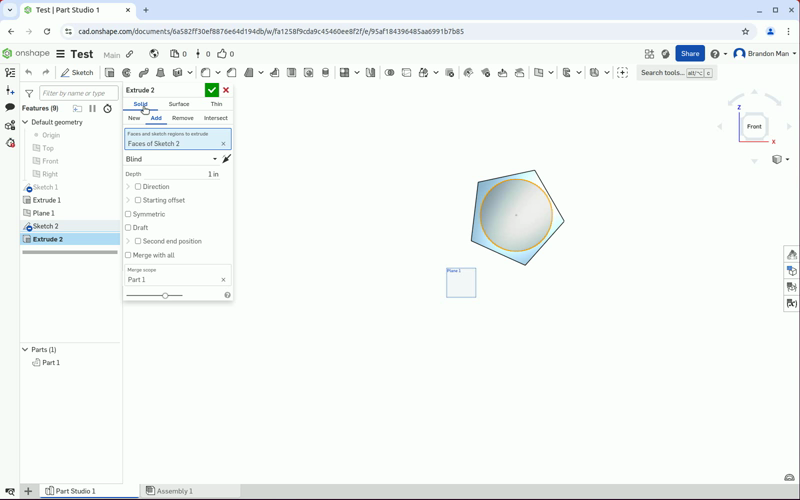
click(143, 106)
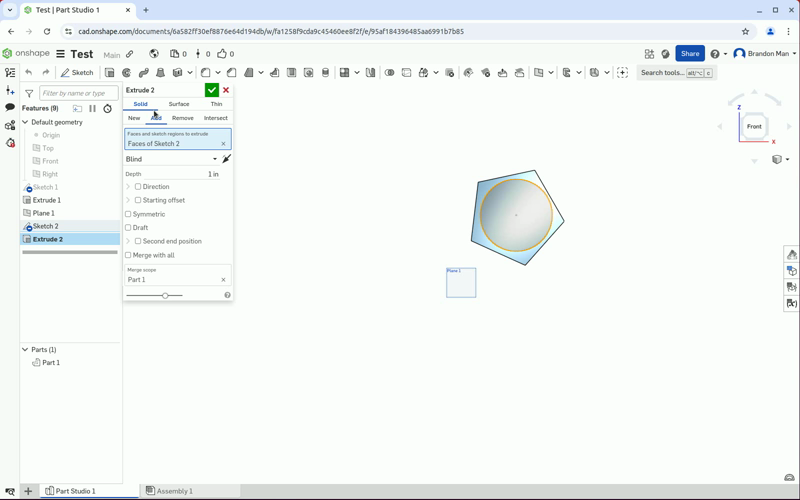
mouse_move(186, 120)
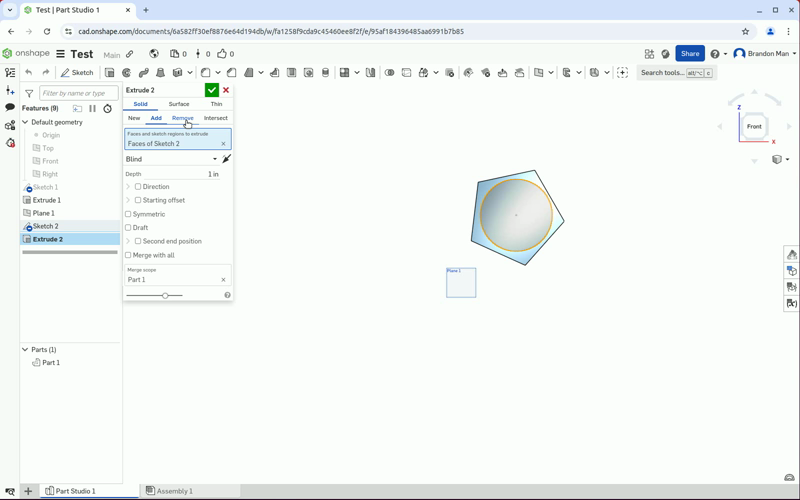
click(186, 120)
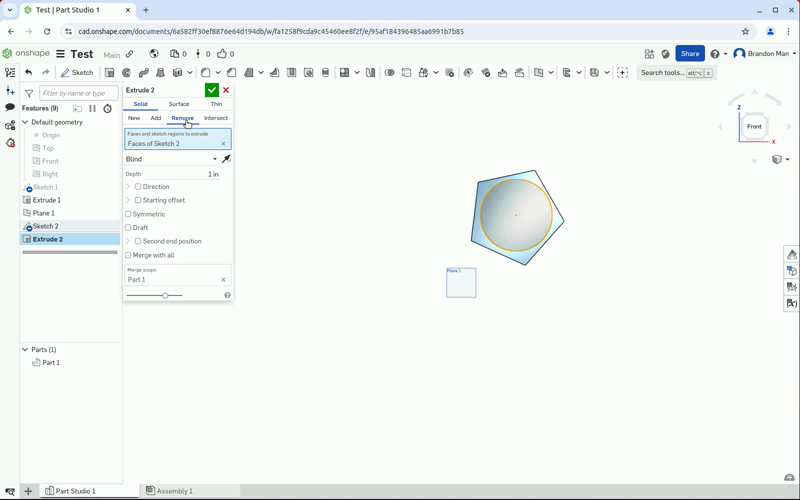
key(tab, 4)
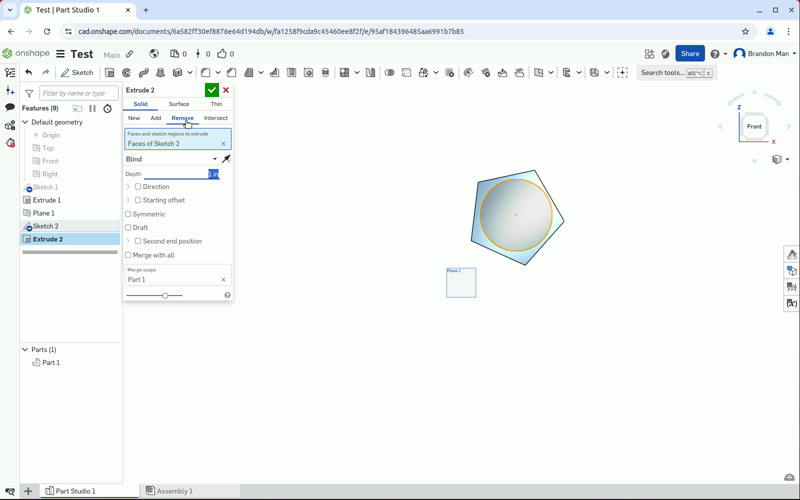
text(12.036)
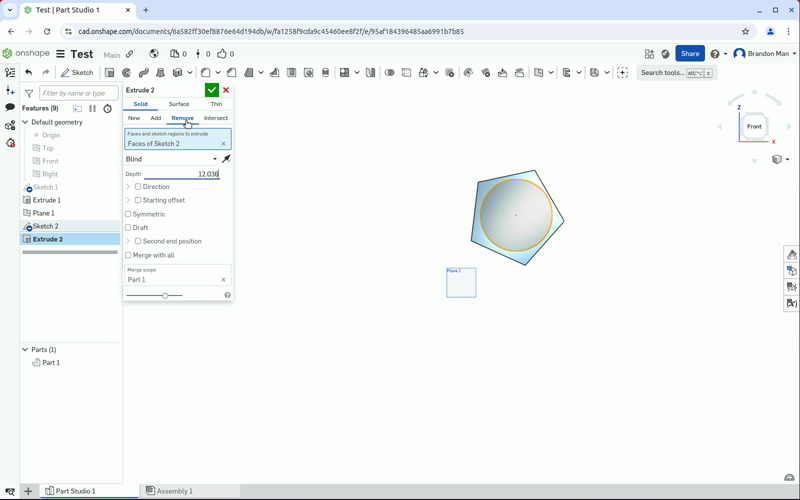
key(tab, 6)
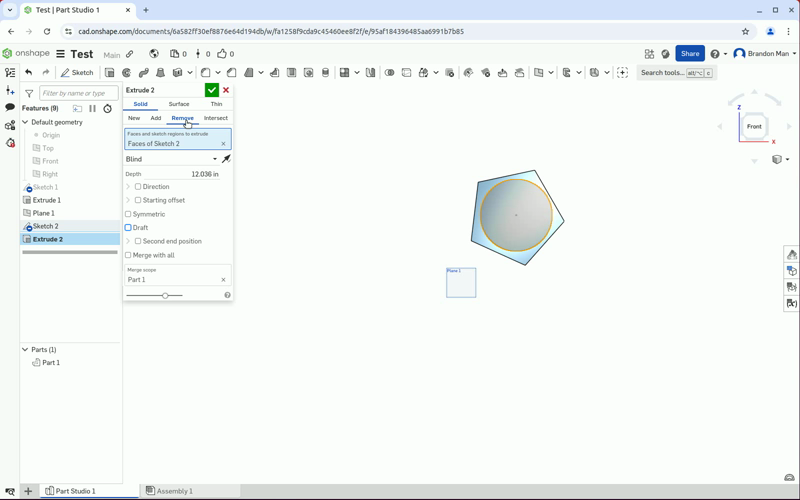
key(space)
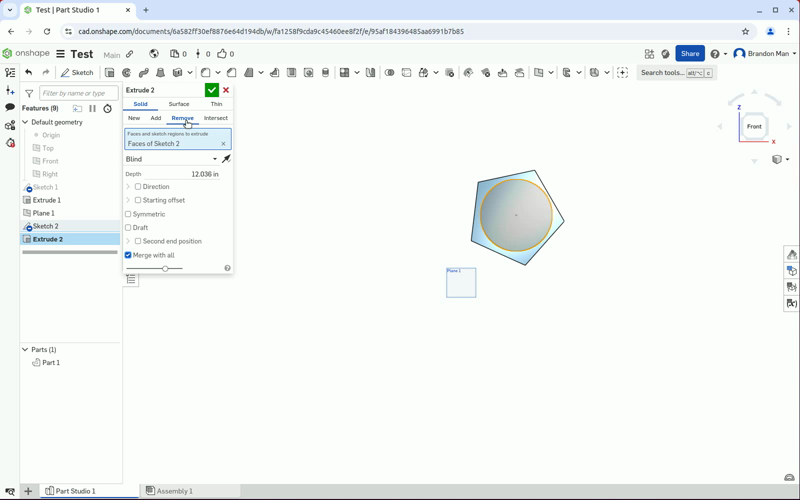
key(enter)
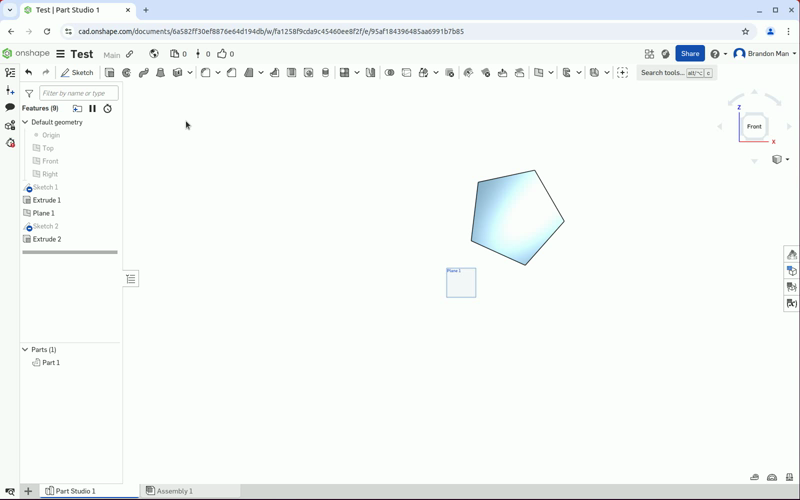
key(shift+h)
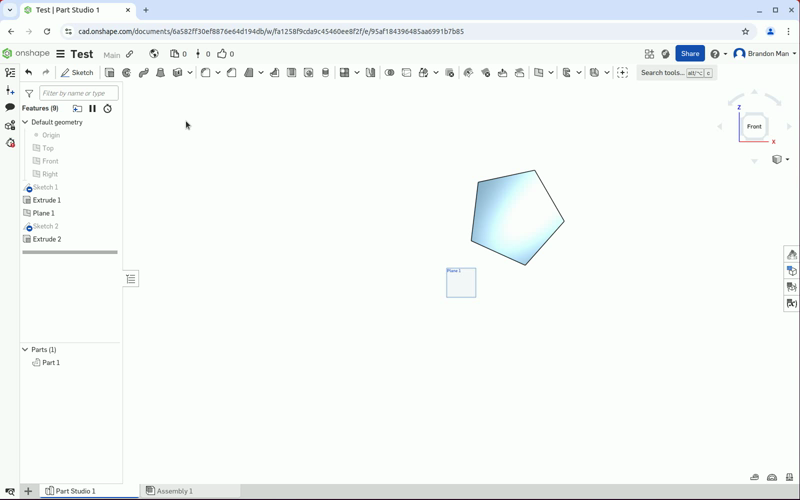
key(shift+h)
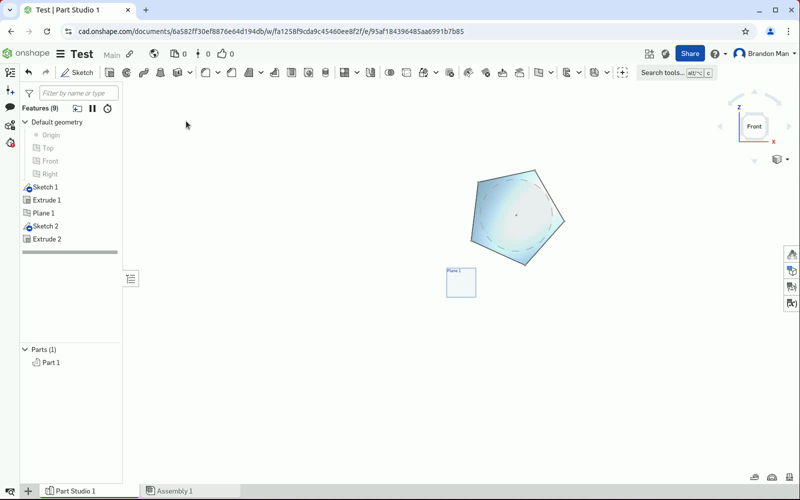
key(shift+7)
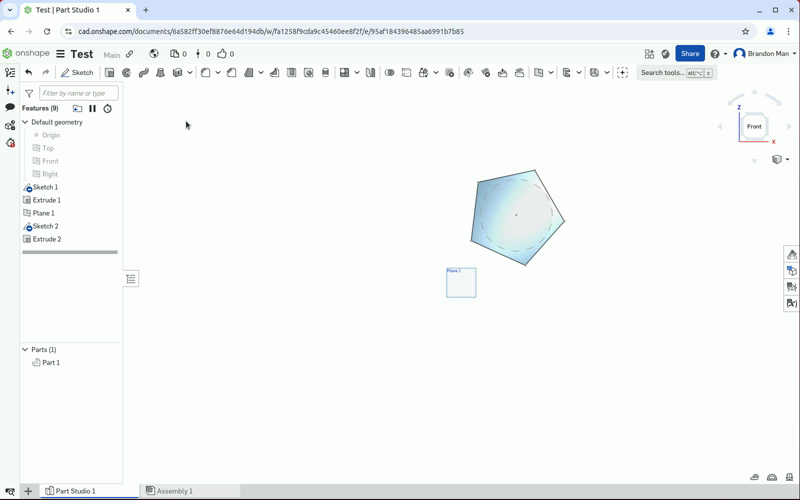
key(left, 2)
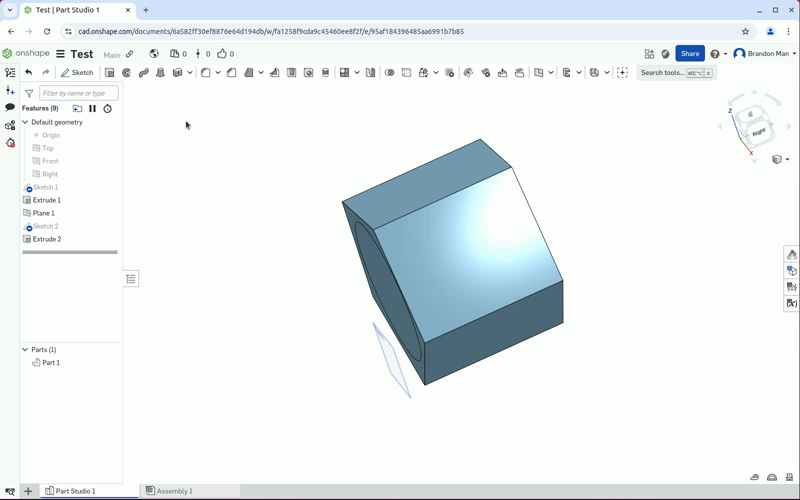
key(down, 2)
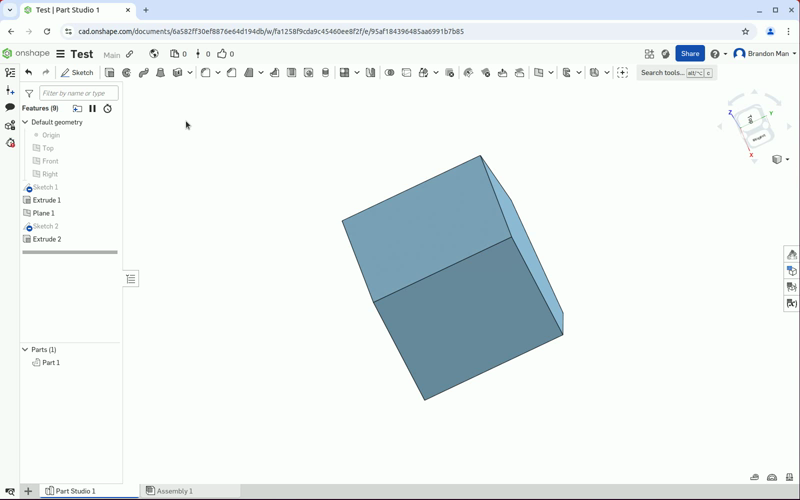
key(up, 2)
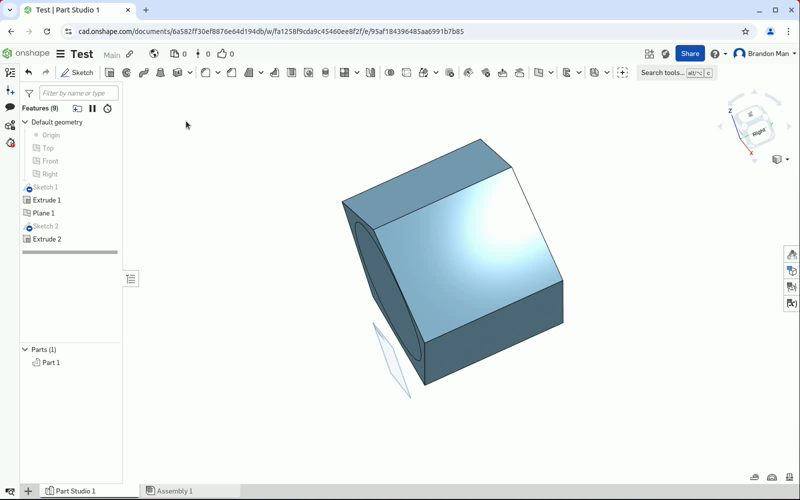
key(right, 2)
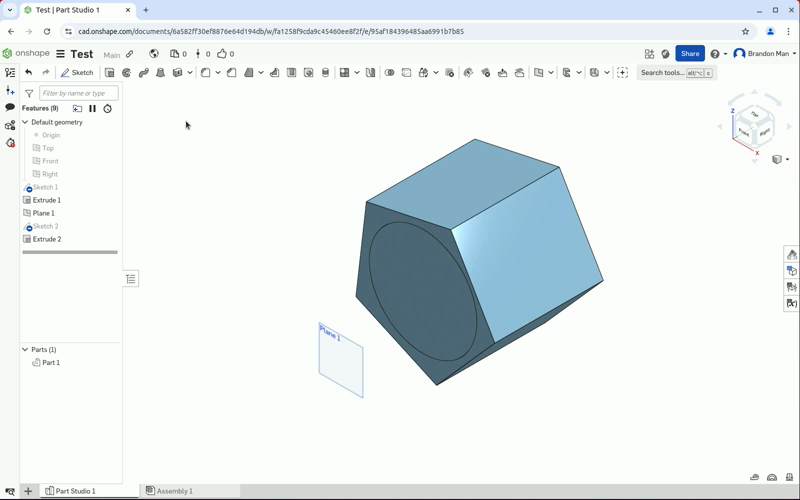
mouse_move(73, 189)
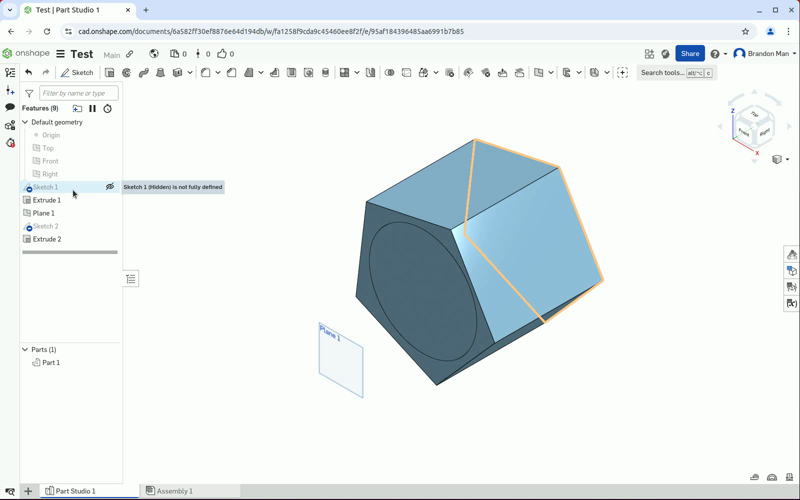
click(73, 189)